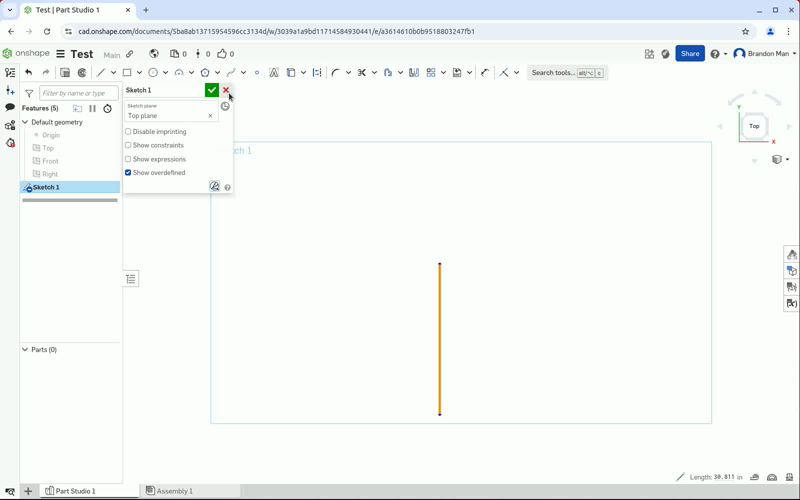
key(shift+h)
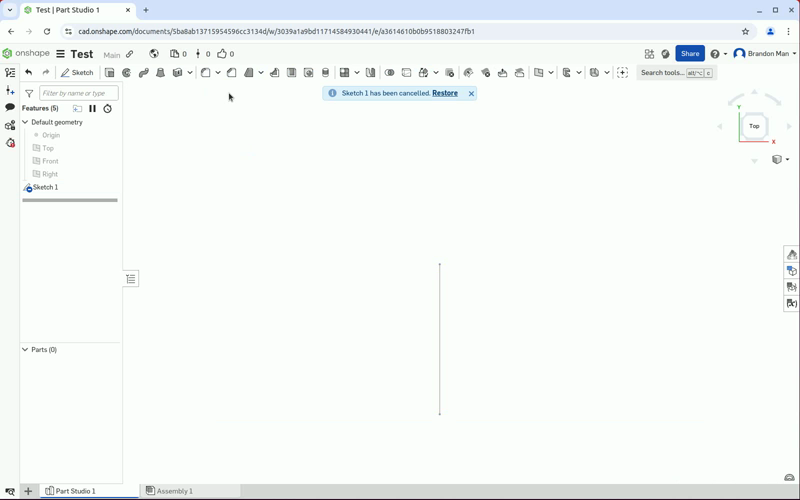
key(shift+s)
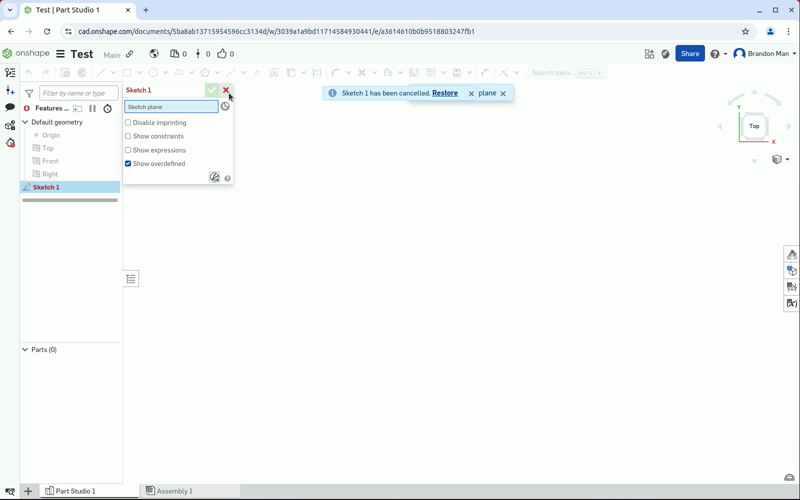
mouse_move(73, 150)
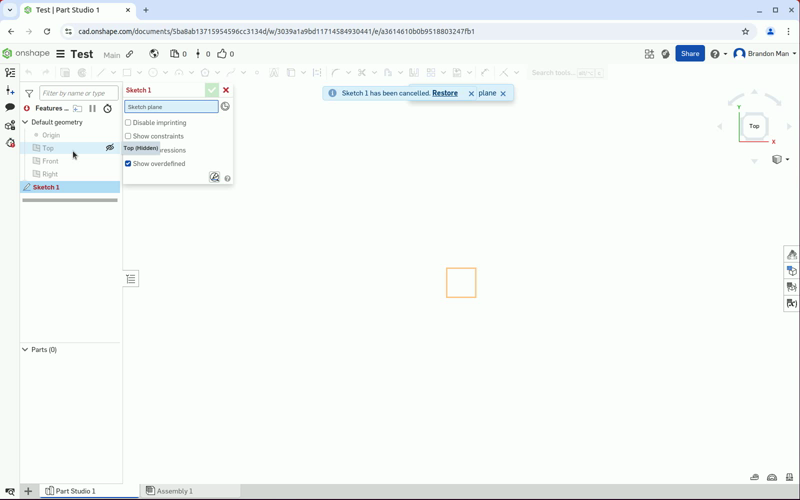
click(73, 150)
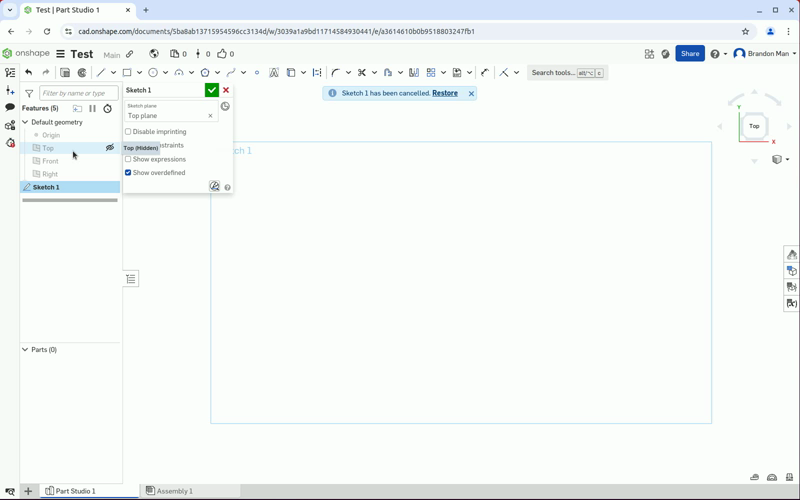
mouse_move(73, 352)
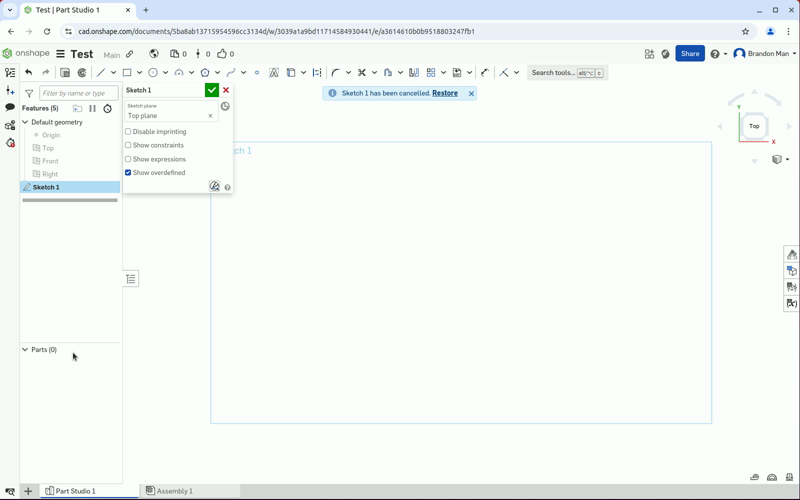
key(y)
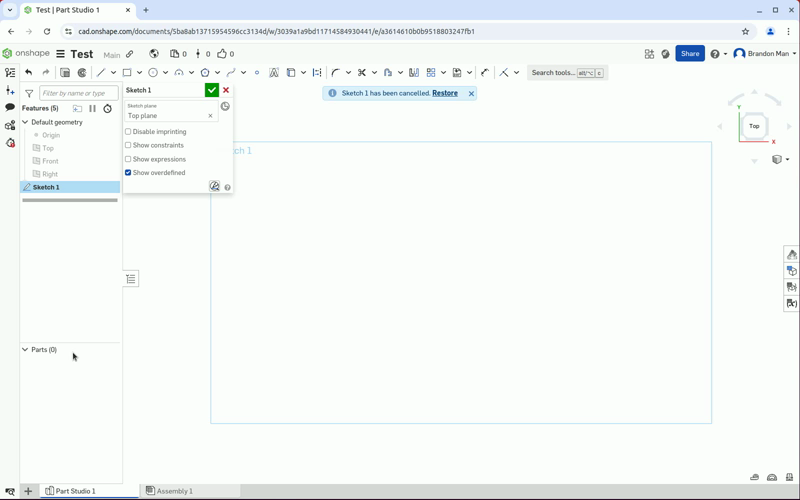
key(l)
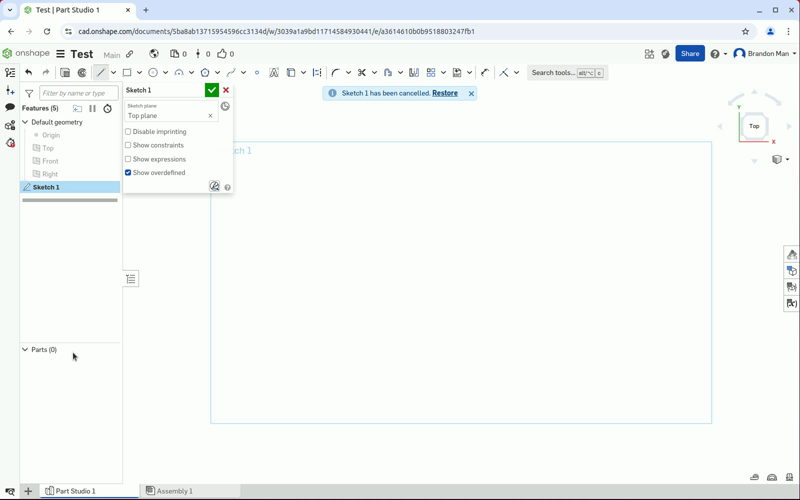
key_down(shift)
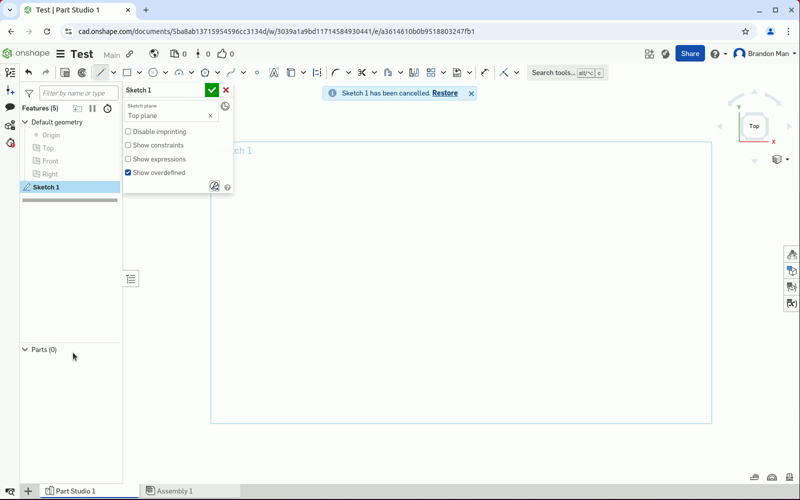
mouse_move(460, 282)
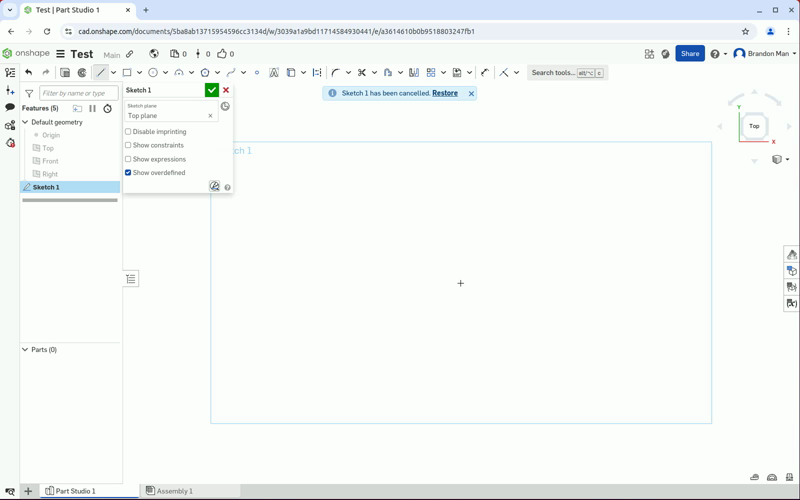
click(460, 282)
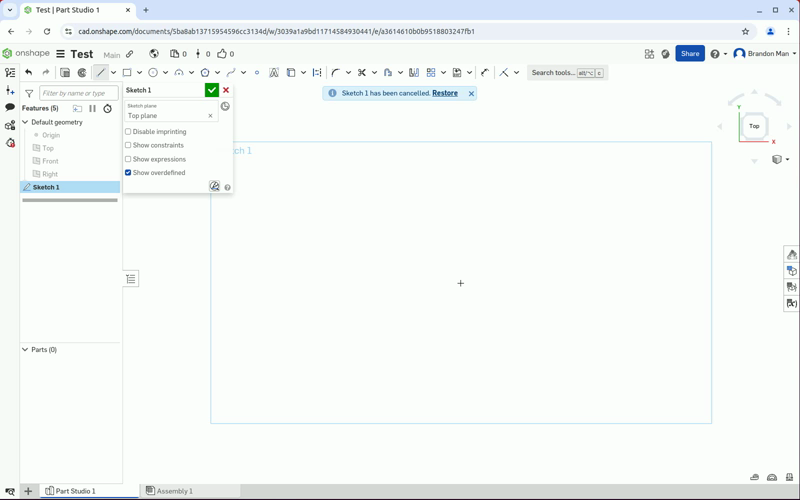
key_up(shift)
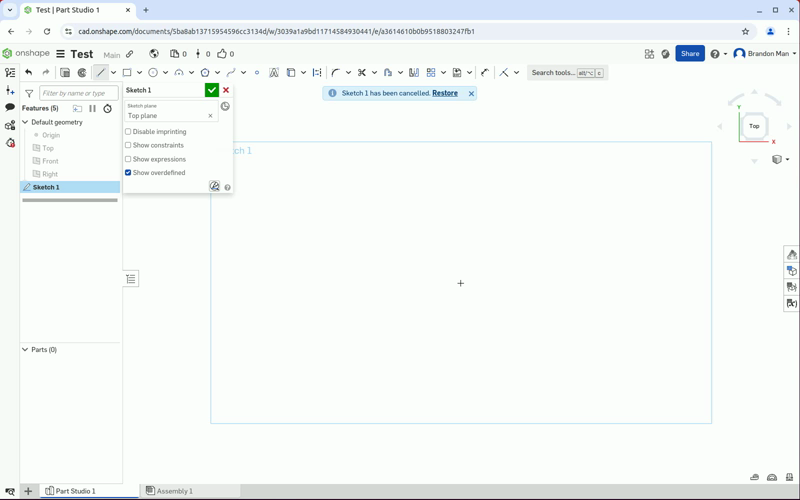
key_down(shift)
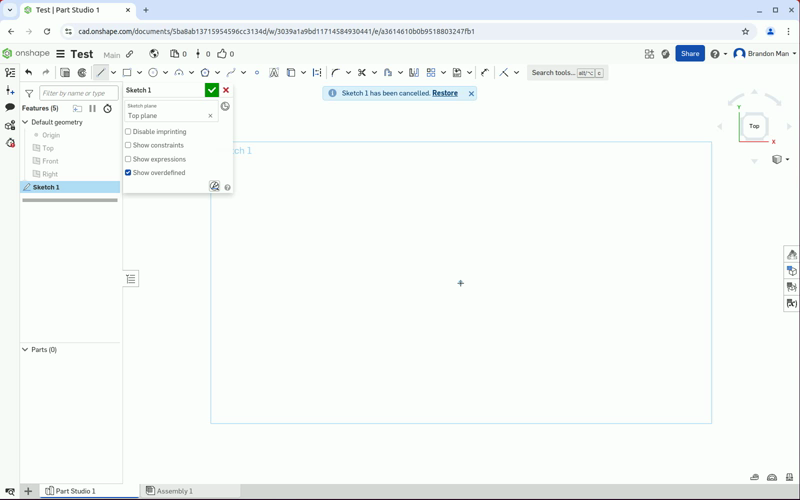
mouse_move(523, 282)
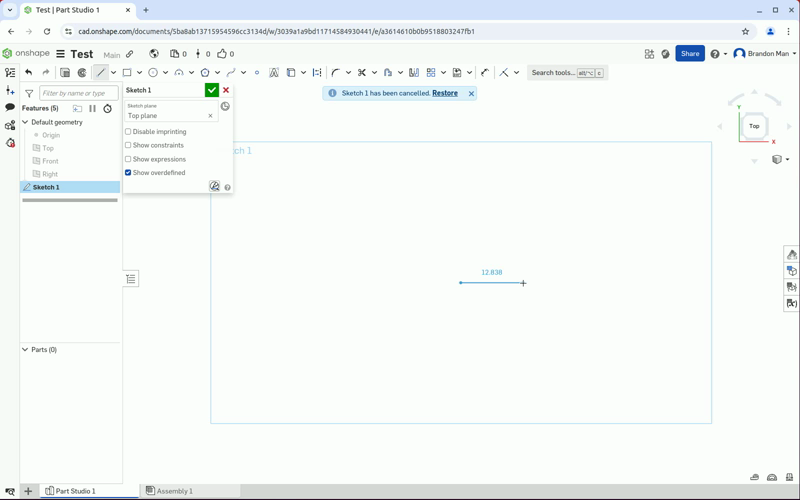
click(523, 282)
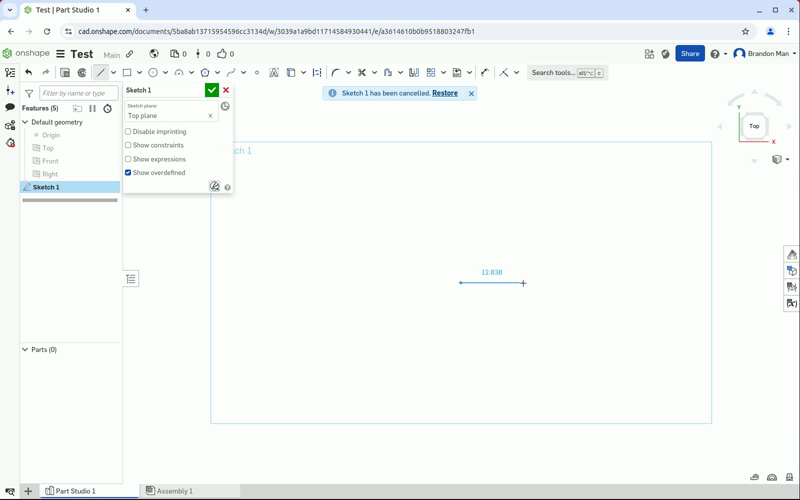
key_up(shift)
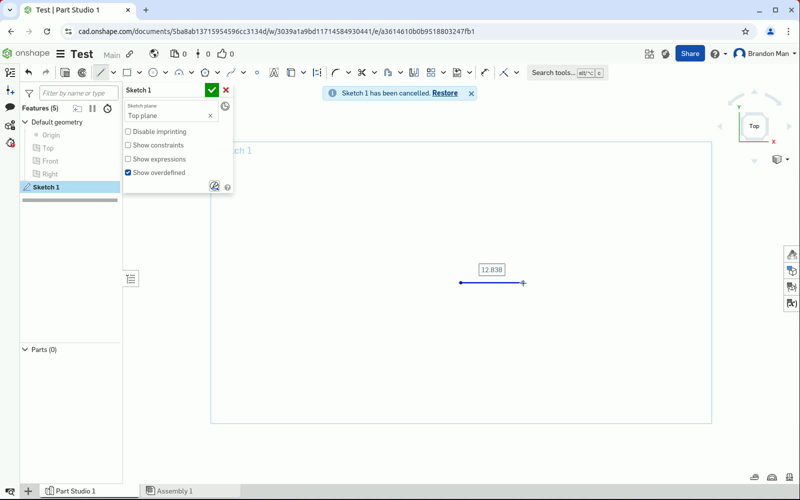
key(esc)
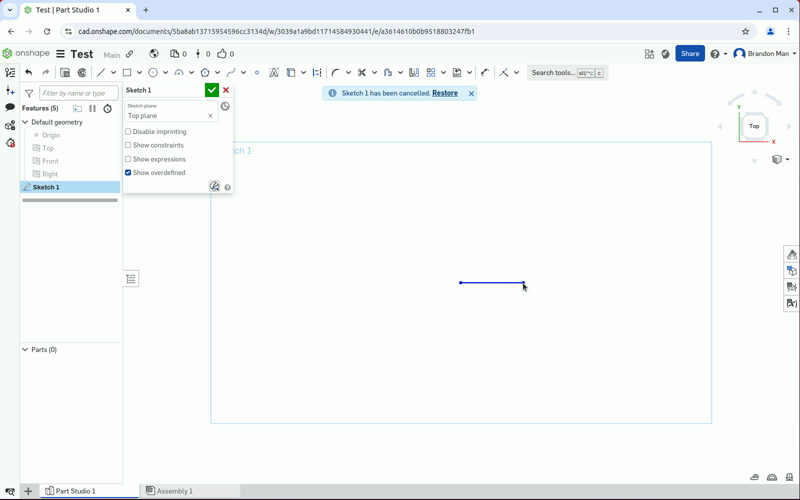
key(a)
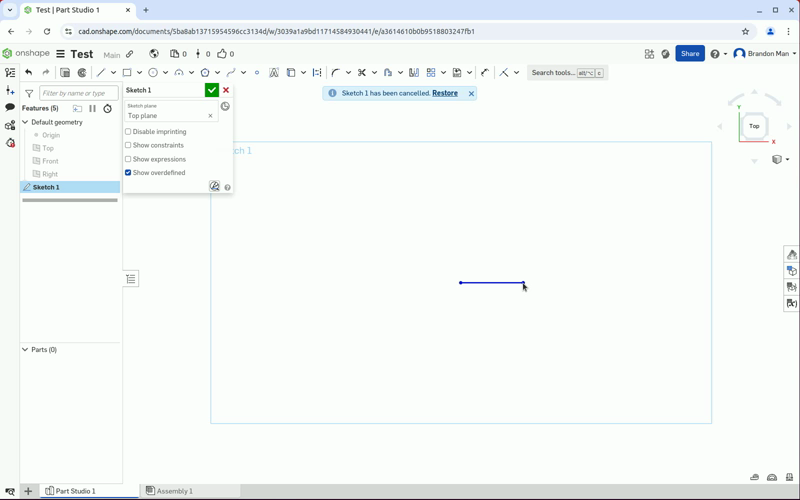
mouse_move(523, 282)
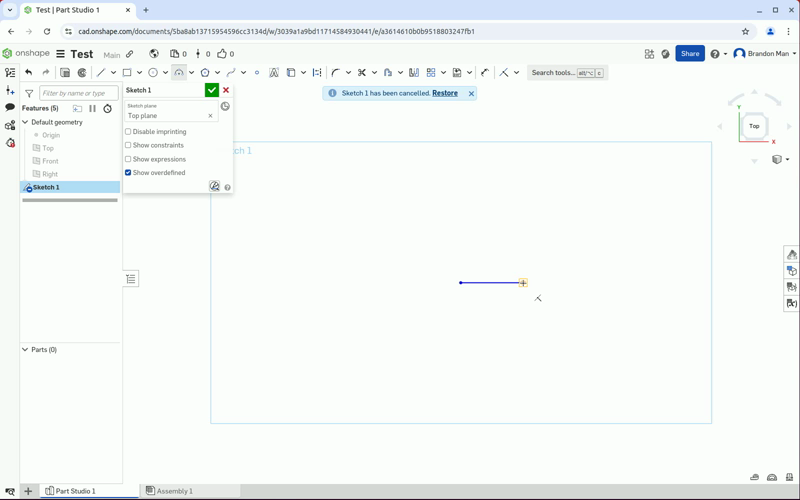
click(523, 282)
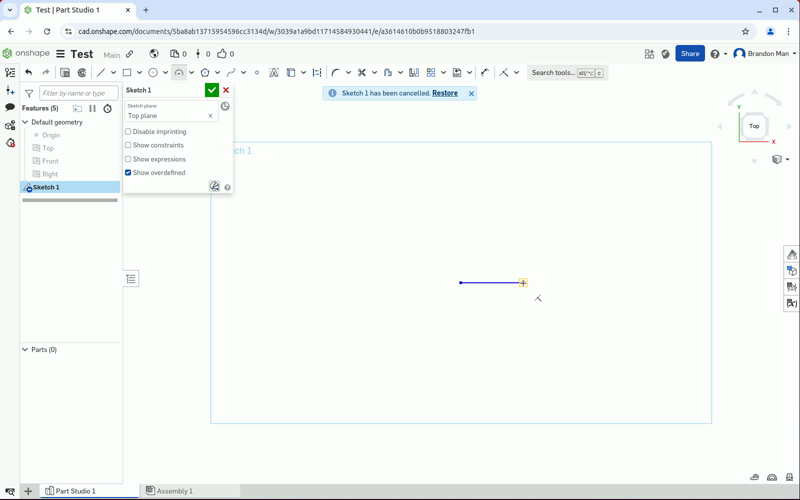
key_down(shift)
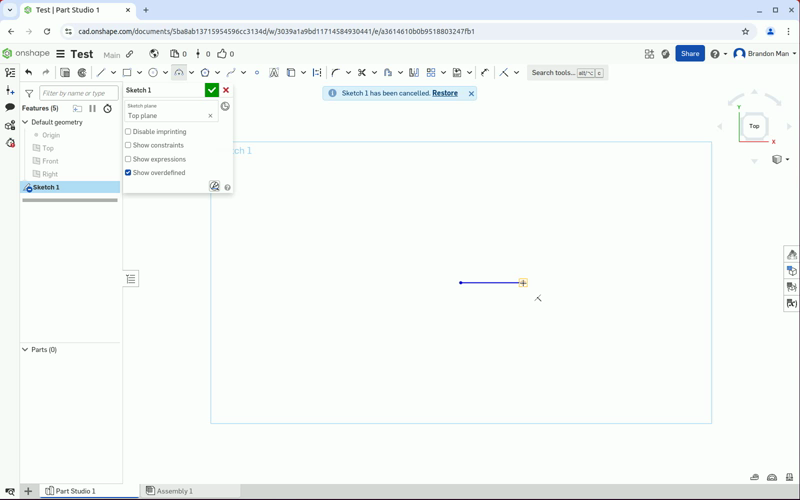
mouse_move(523, 220)
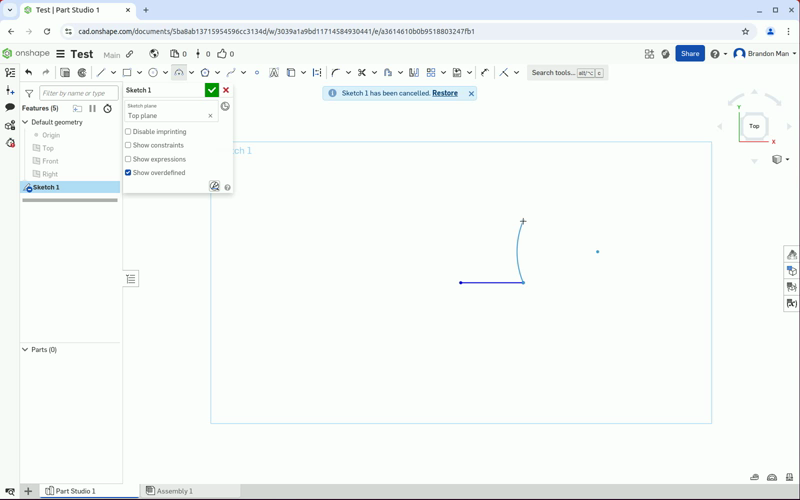
click(523, 220)
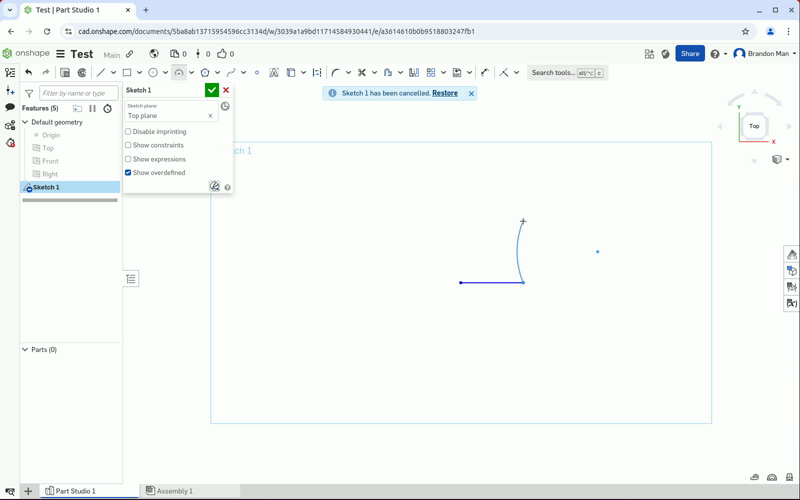
mouse_move(554, 251)
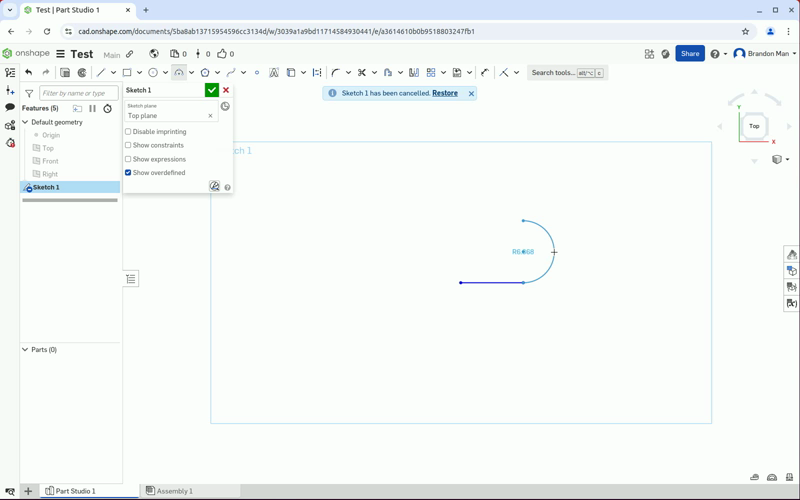
click(554, 251)
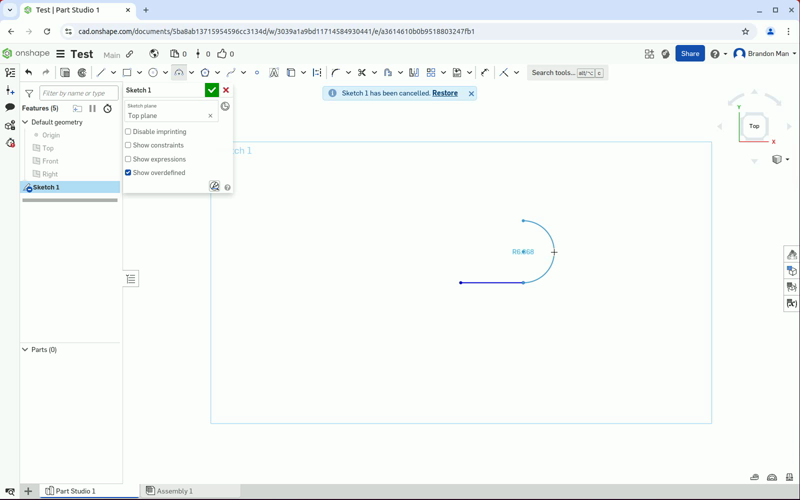
key_up(shift)
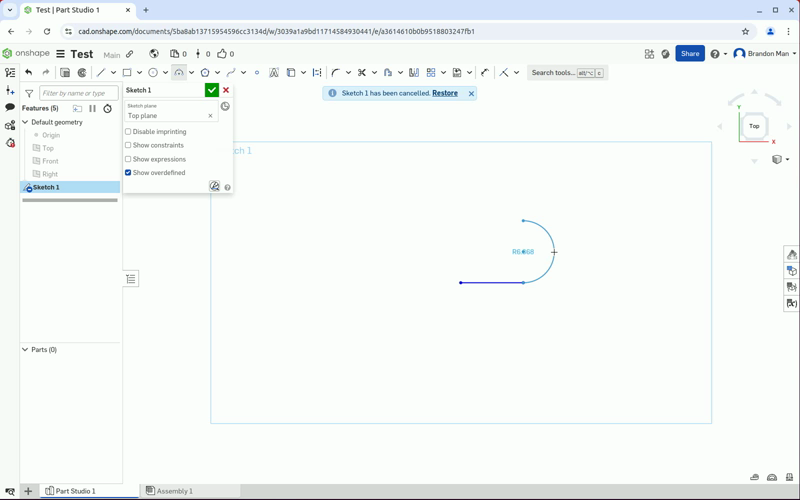
key(esc)
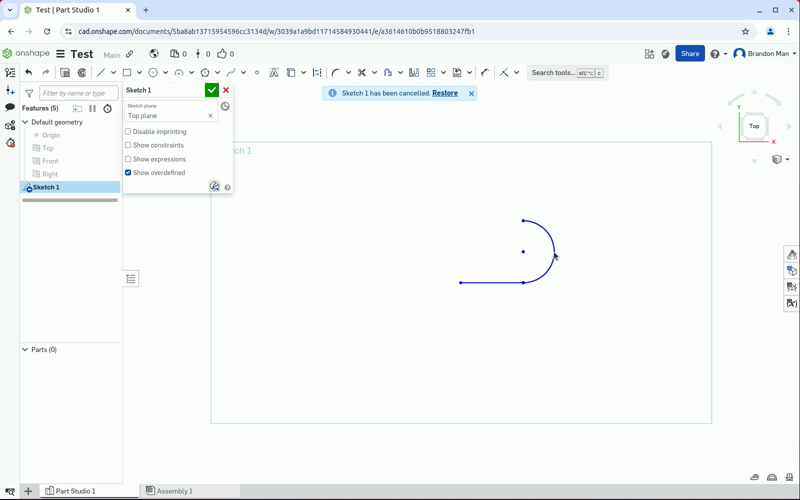
key(l)
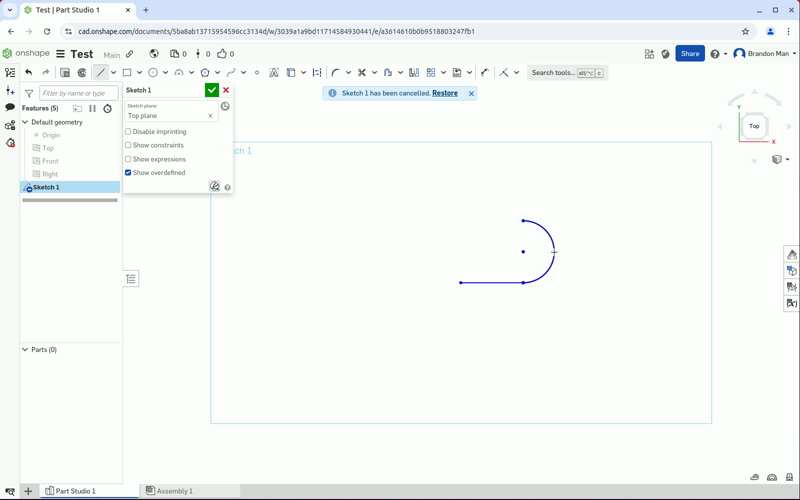
mouse_move(523, 220)
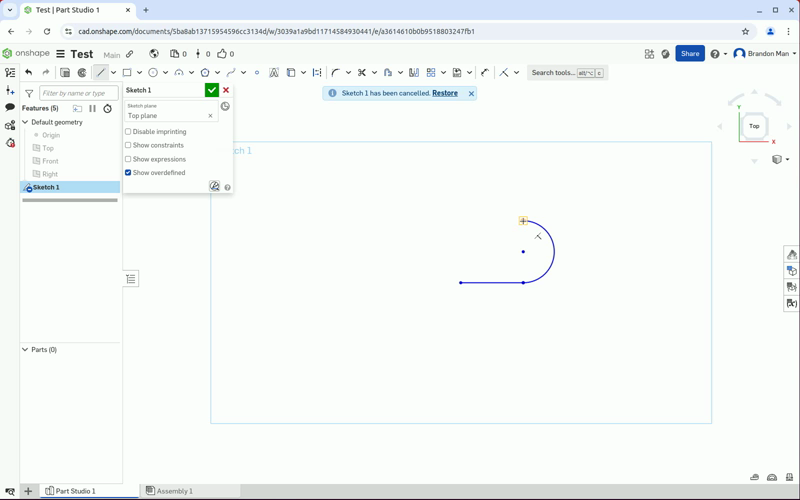
click(523, 220)
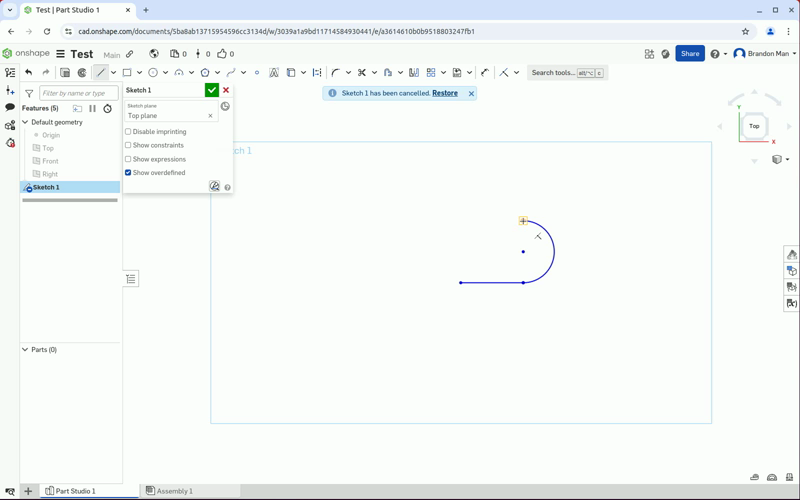
key_down(shift)
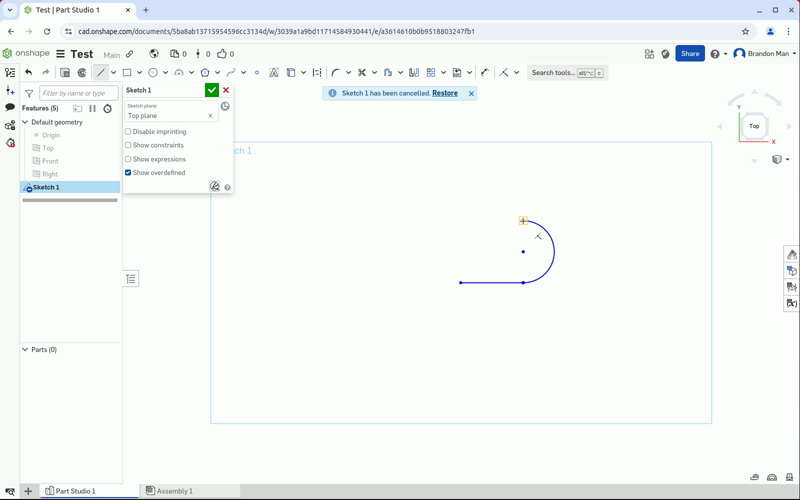
mouse_move(460, 220)
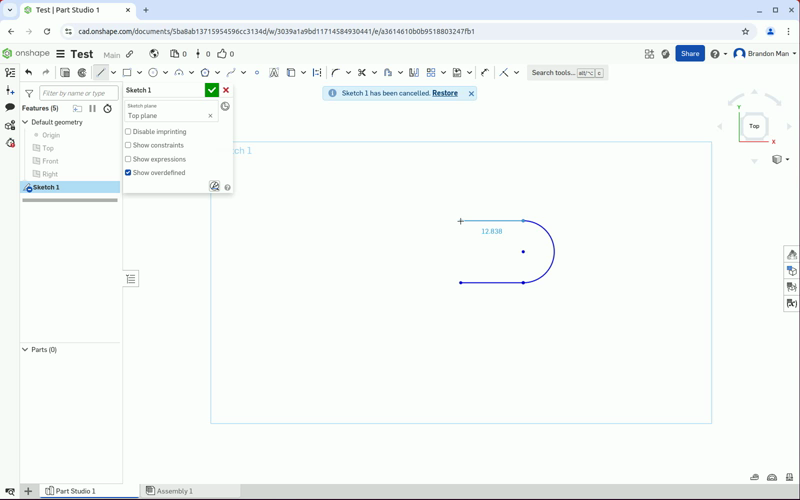
click(460, 220)
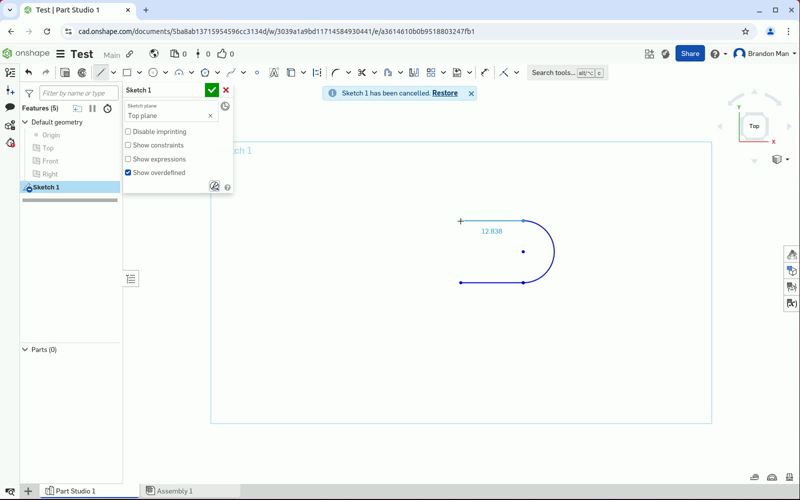
key_up(shift)
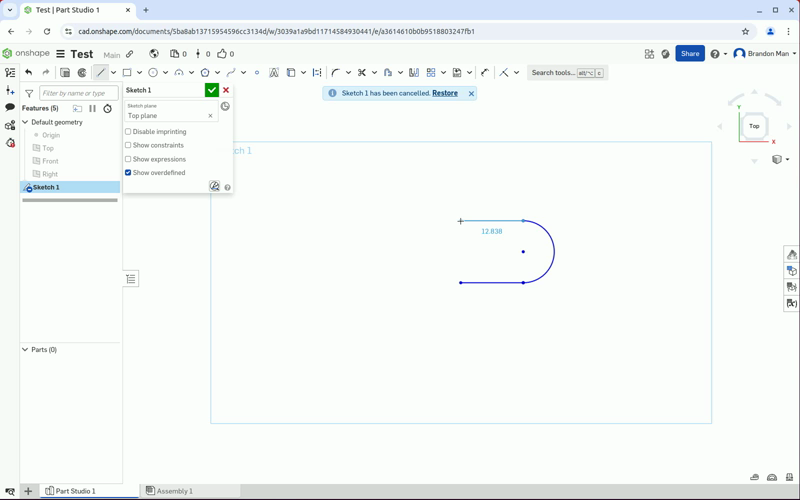
key_down(shift)
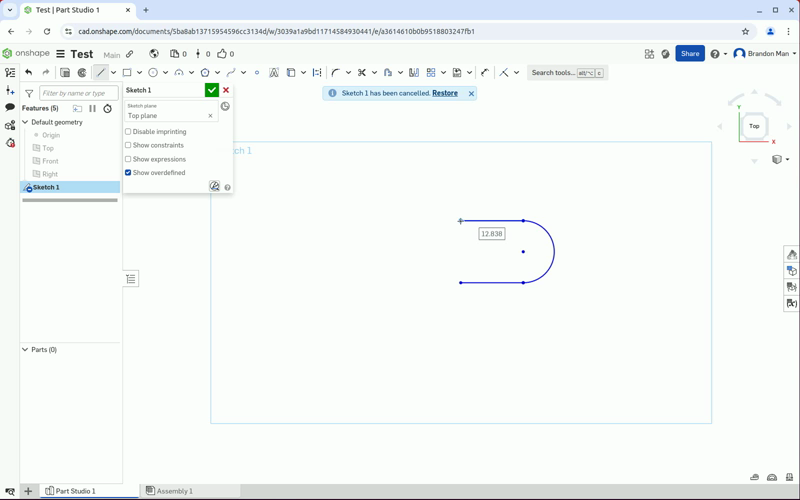
mouse_move(460, 282)
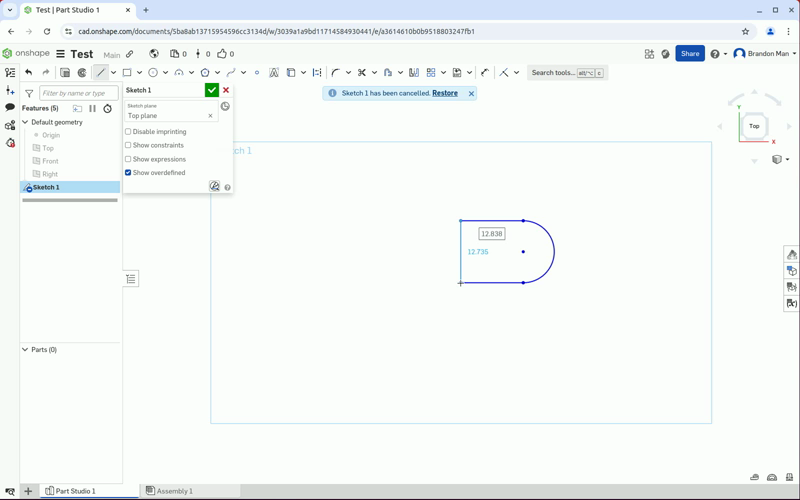
key_up(shift)
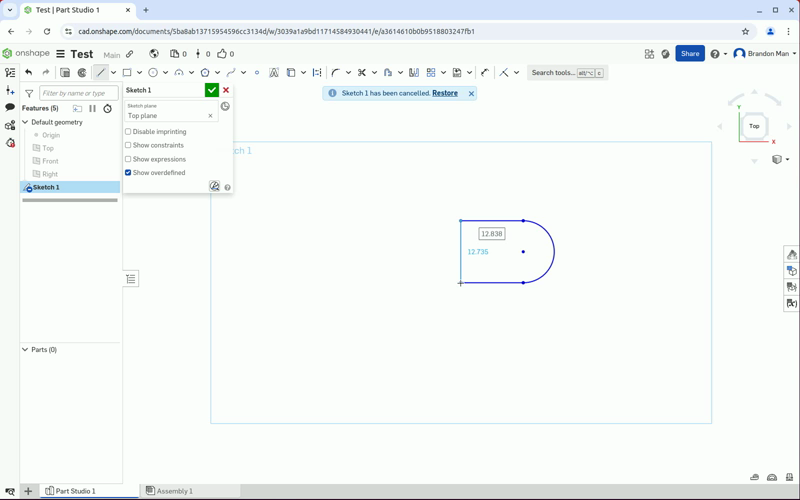
click(460, 282)
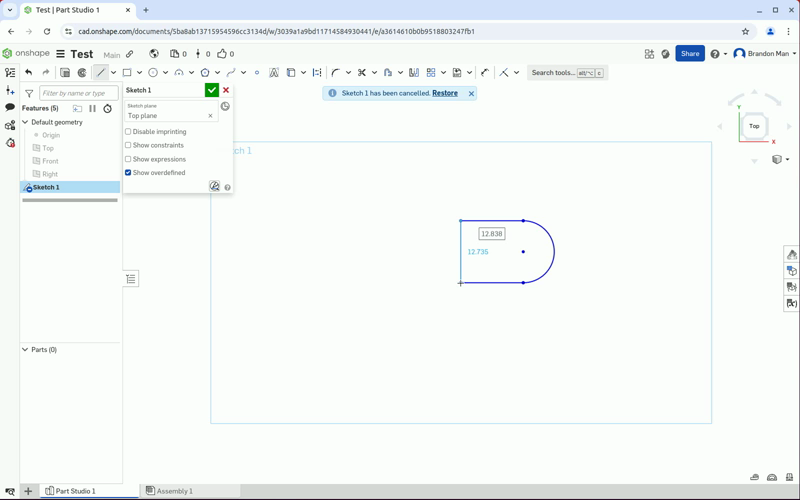
key(esc)
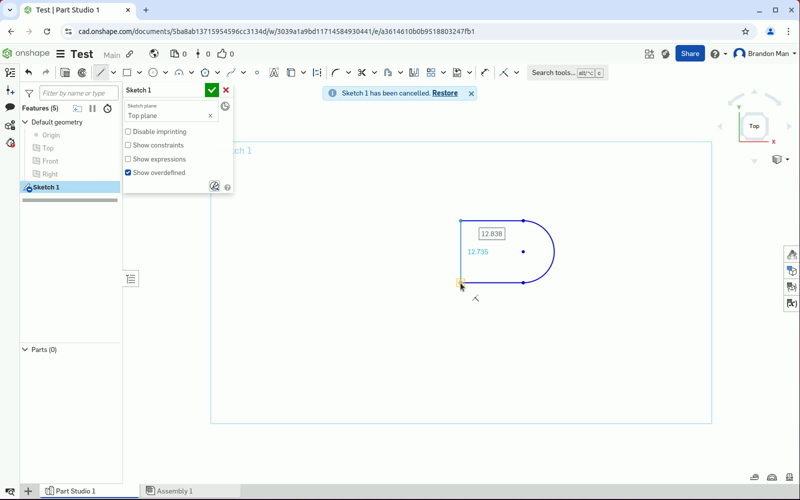
mouse_move(488, 265)
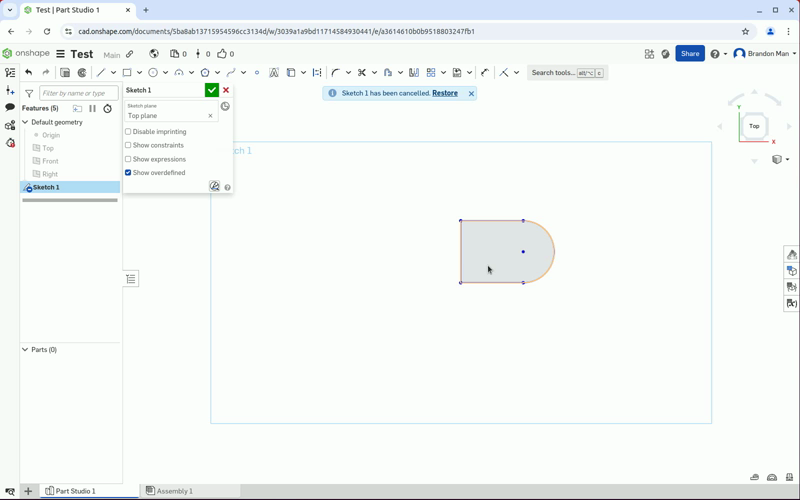
click(488, 265)
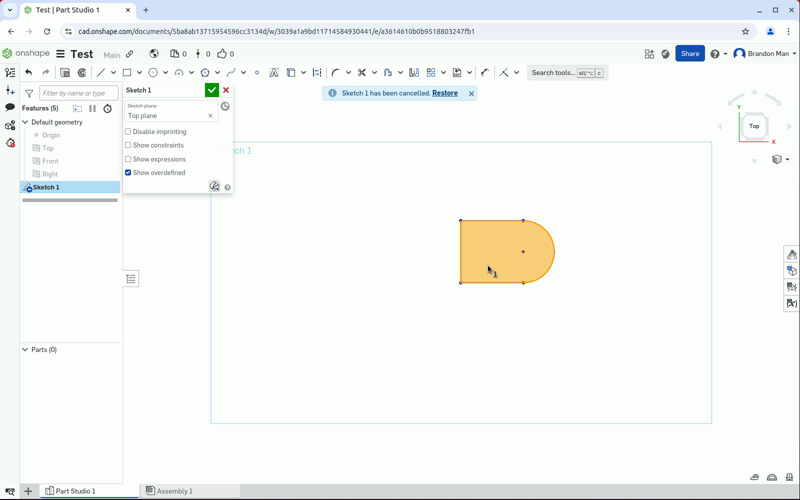
mouse_move(73, 352)
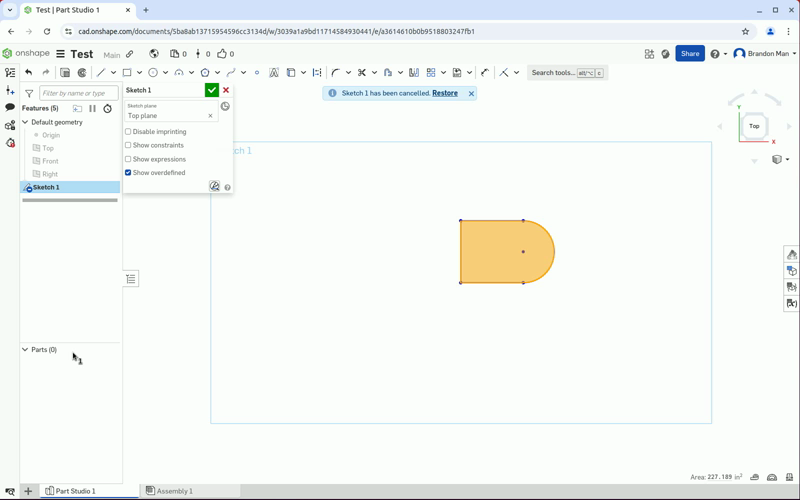
key(shift+y)
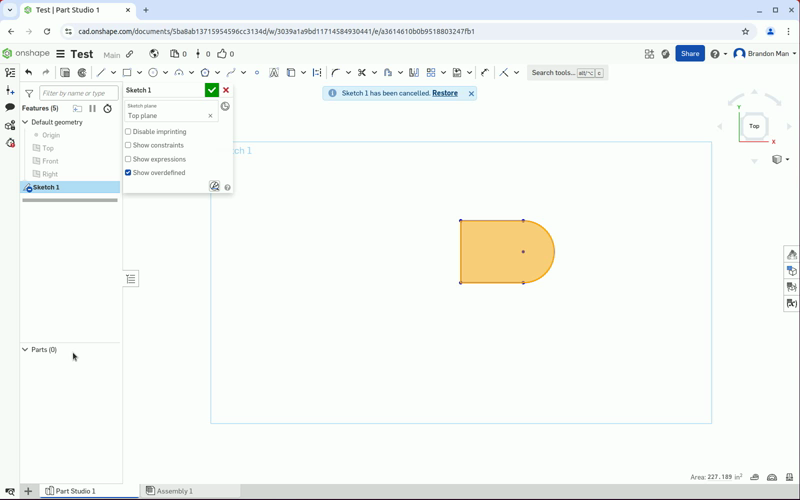
key(shift+e)
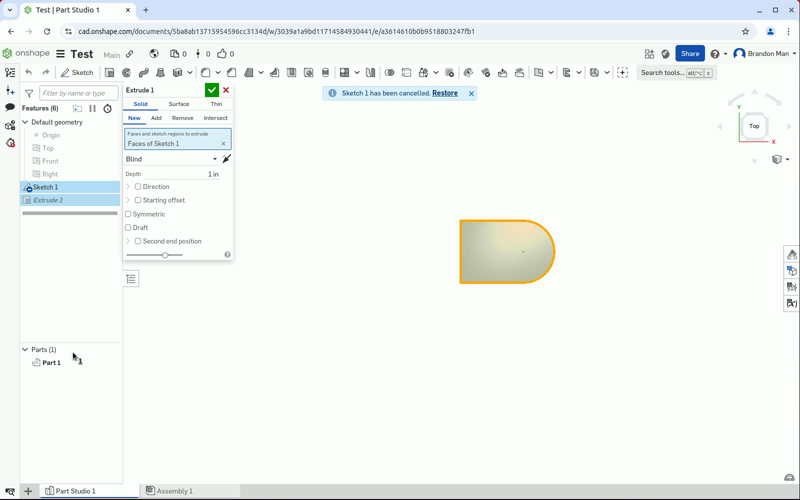
mouse_move(143, 106)
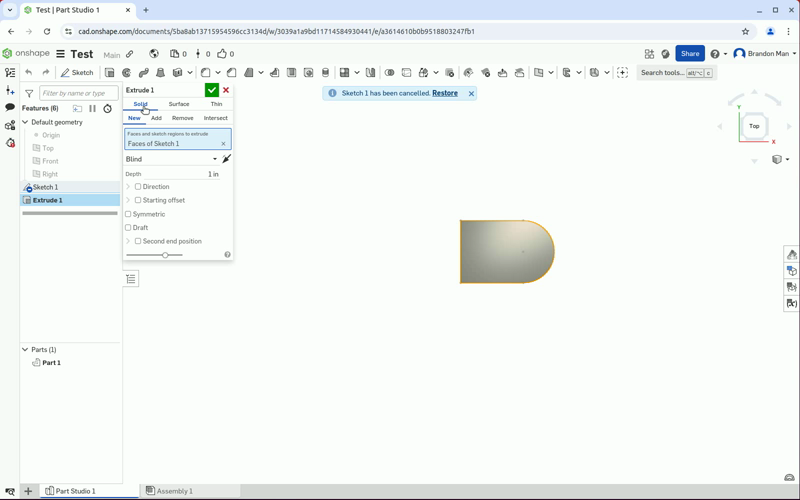
click(143, 106)
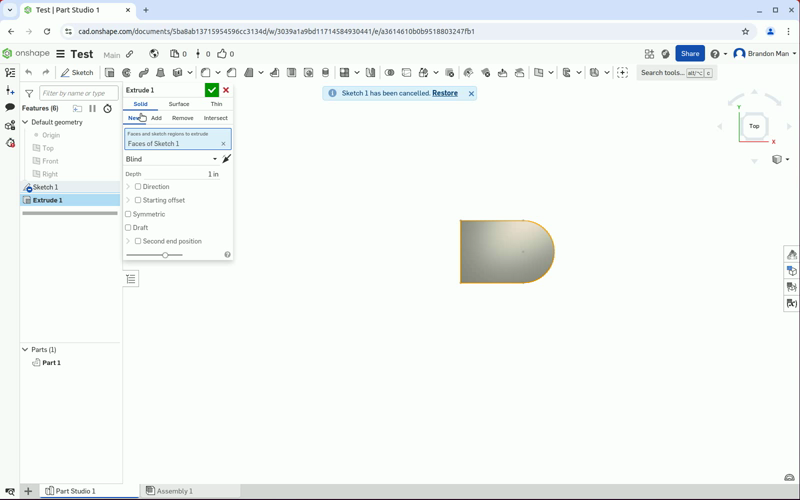
mouse_move(137, 120)
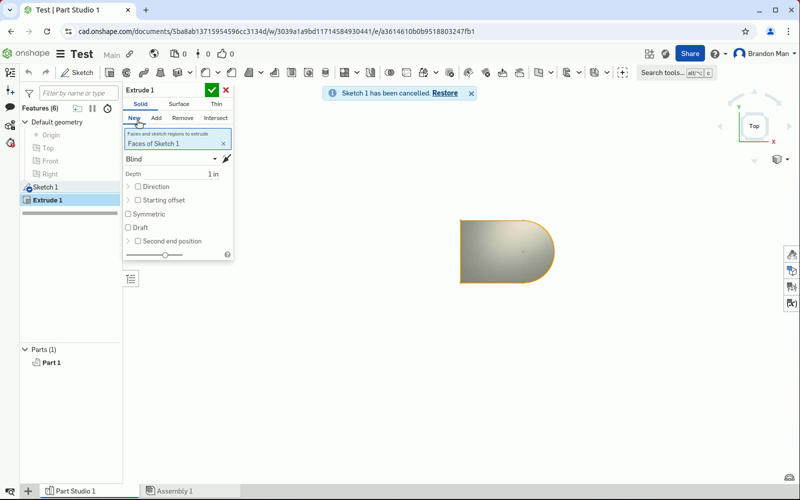
click(137, 120)
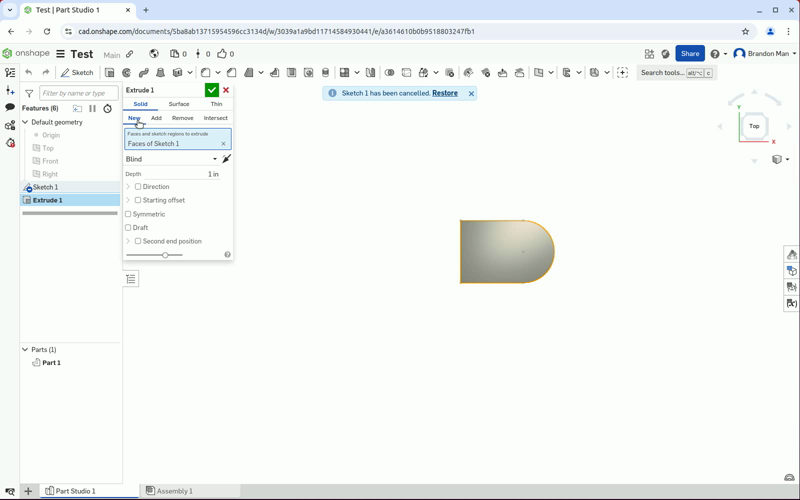
key(tab, 4)
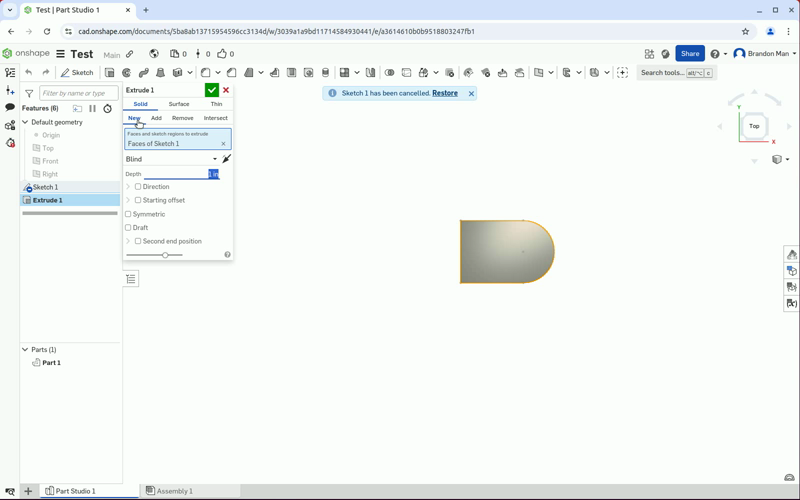
text(3.851)
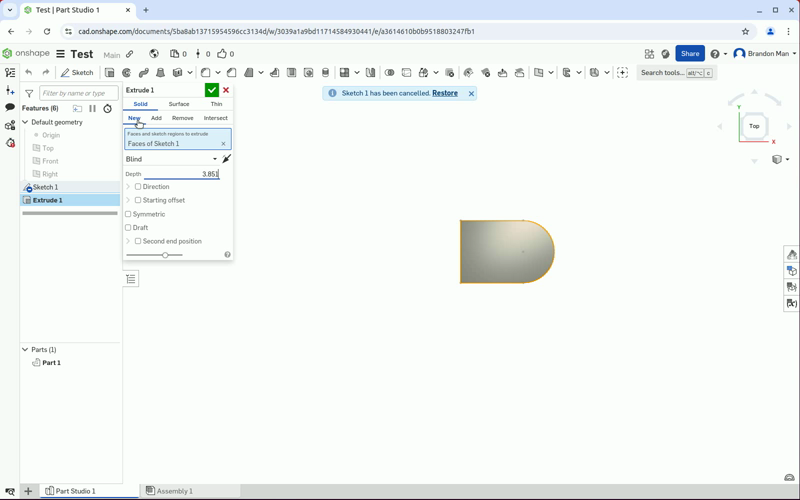
key(enter)
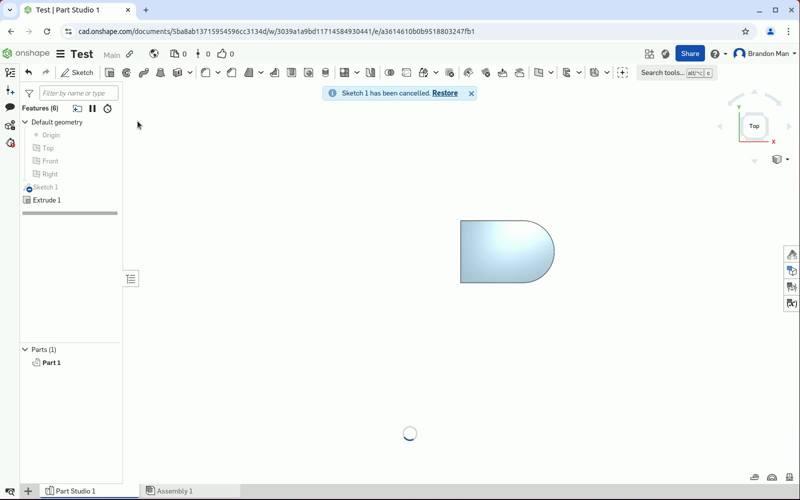
key(shift+h)
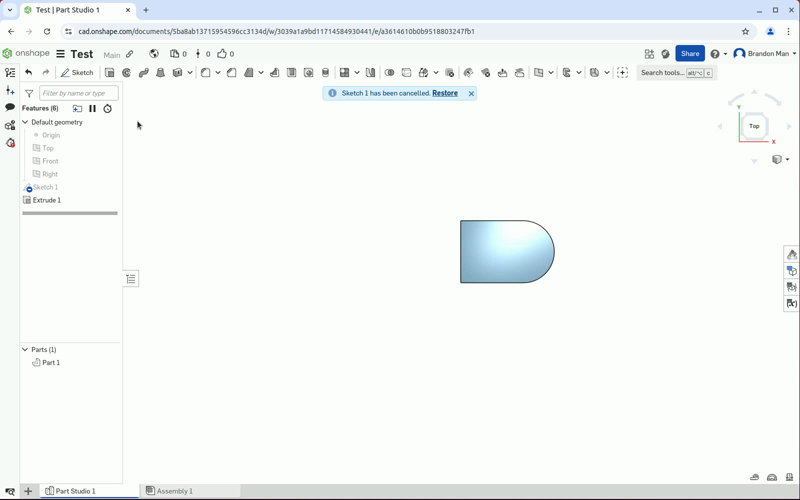
key(shift+h)
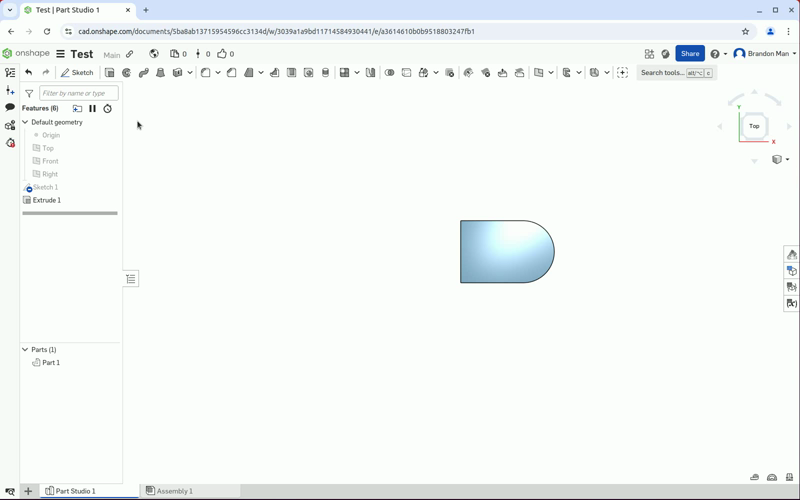
mouse_move(73, 189)
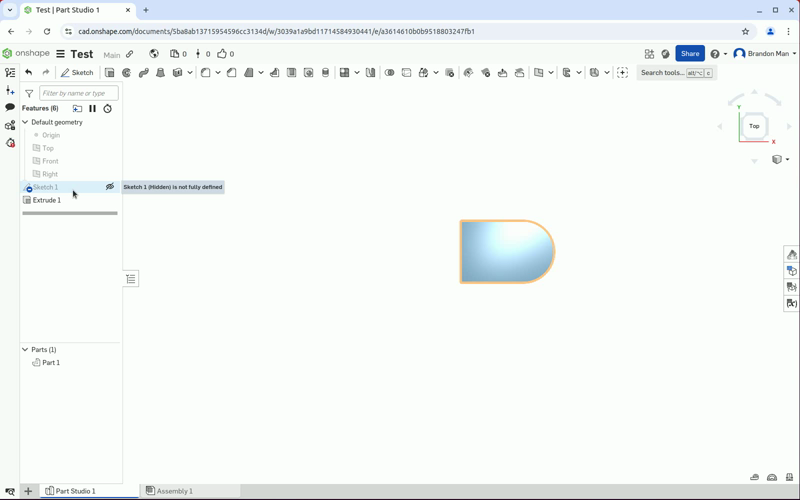
click(73, 189)
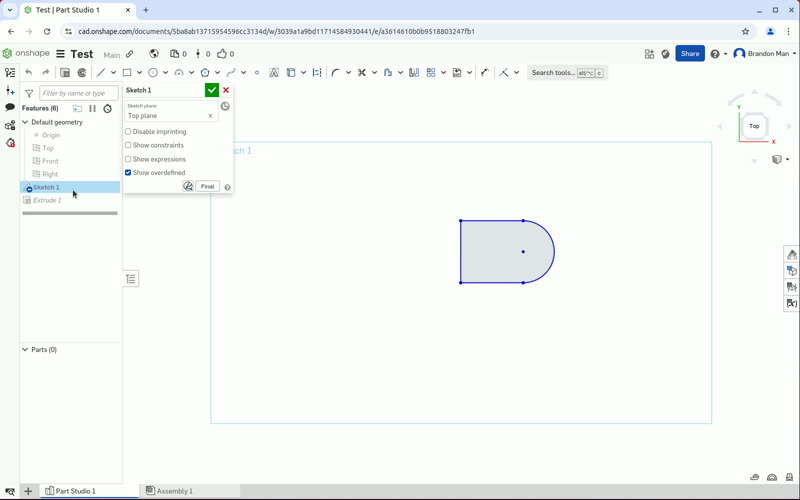
mouse_move(229, 92)
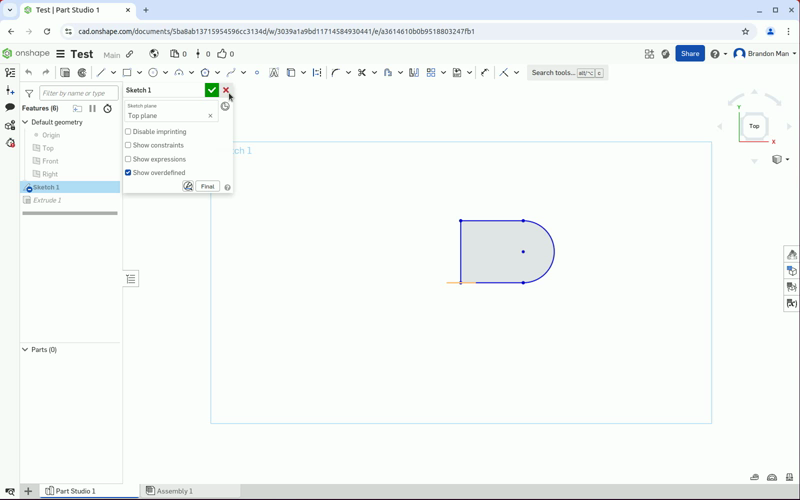
click(229, 92)
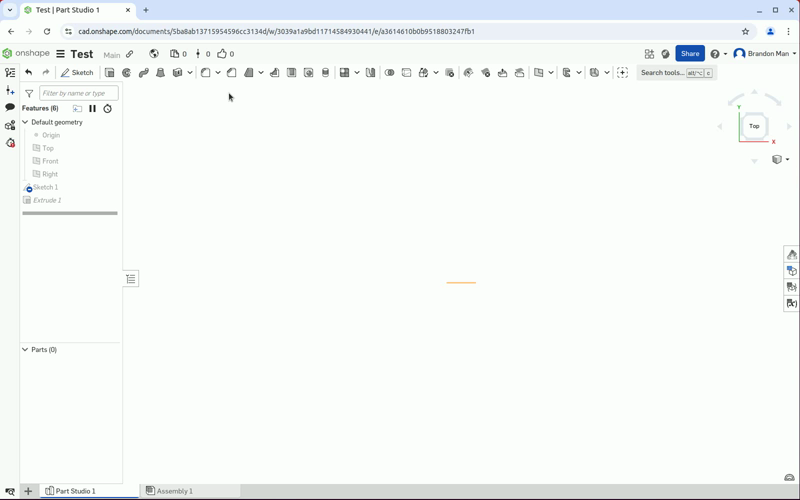
mouse_move(73, 352)
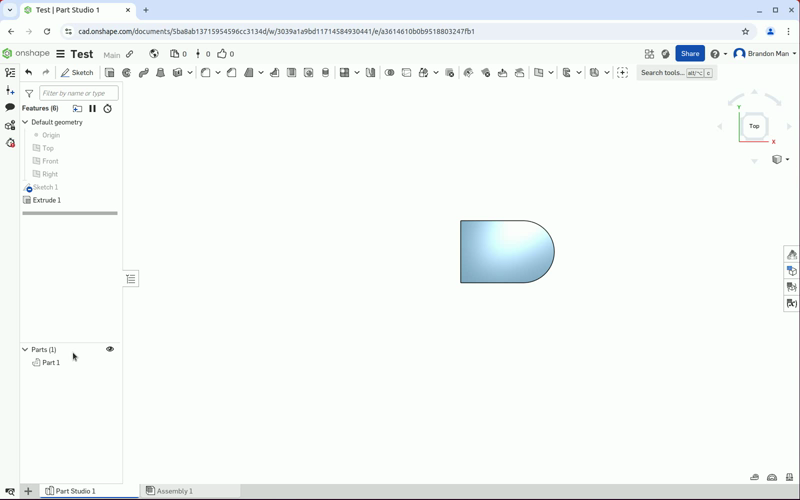
key(y)
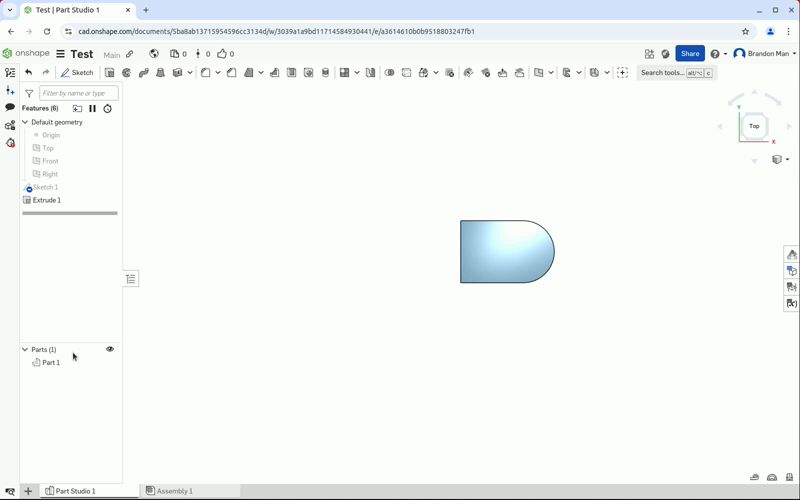
key(shift+p)
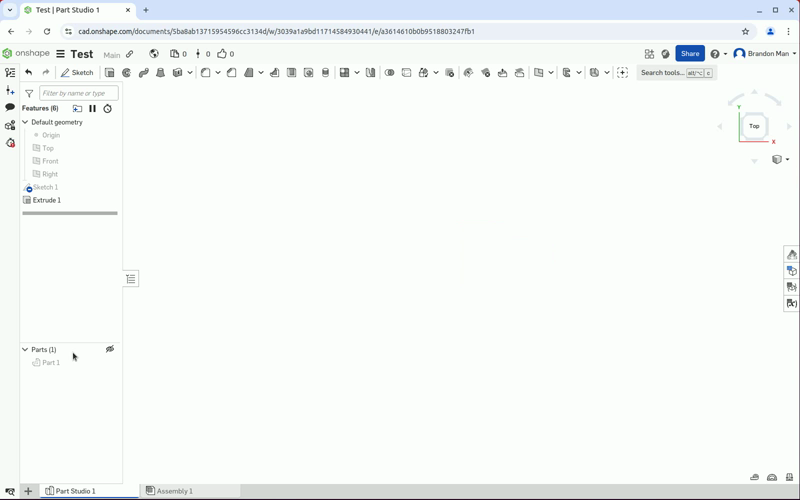
key(space)
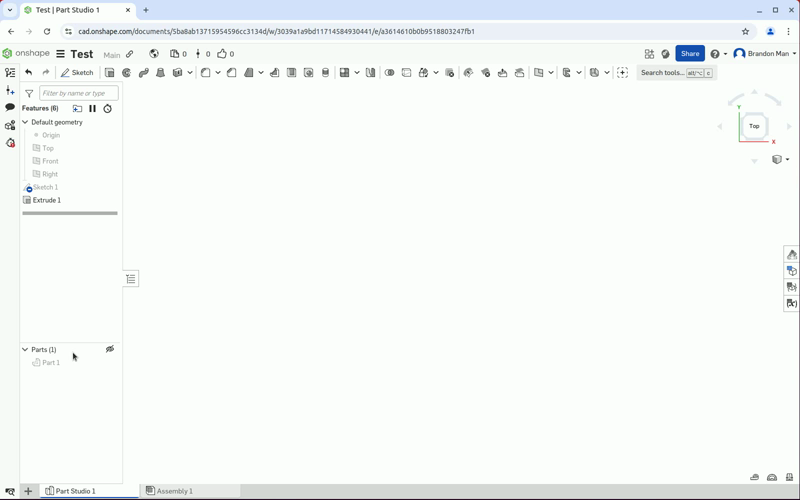
key_down(shift)
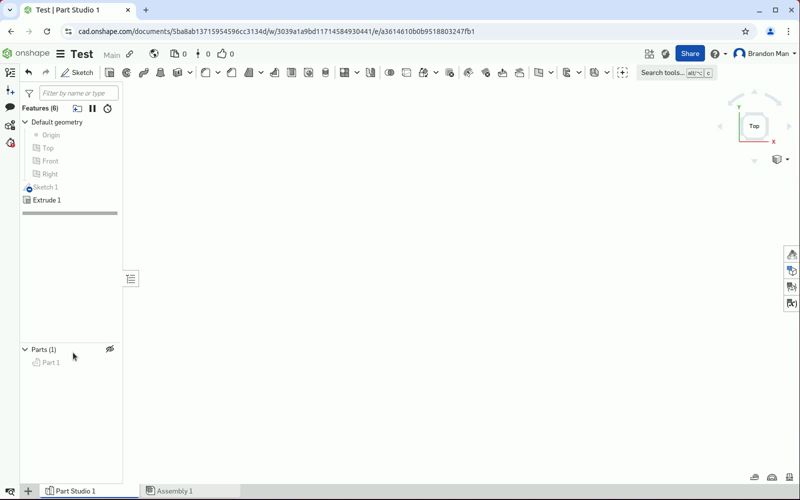
key(up)
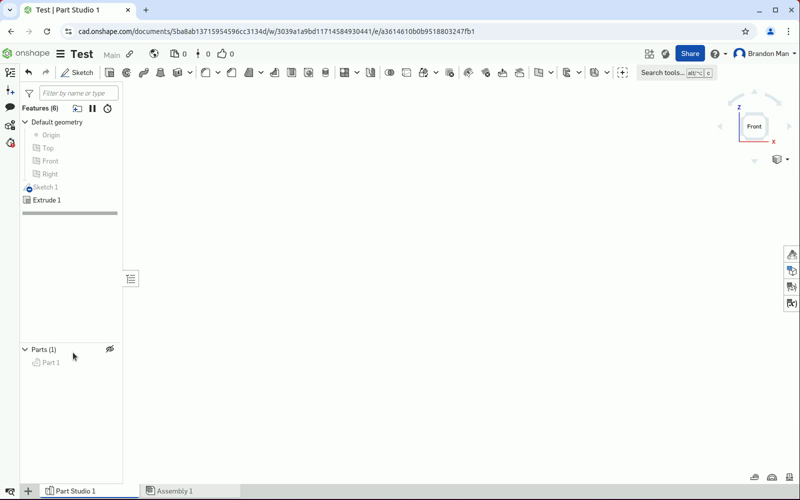
key_up(shift)
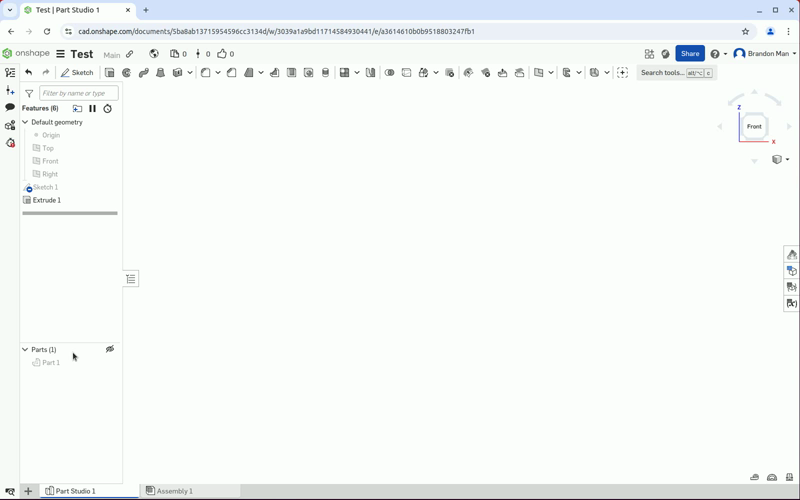
key(space)
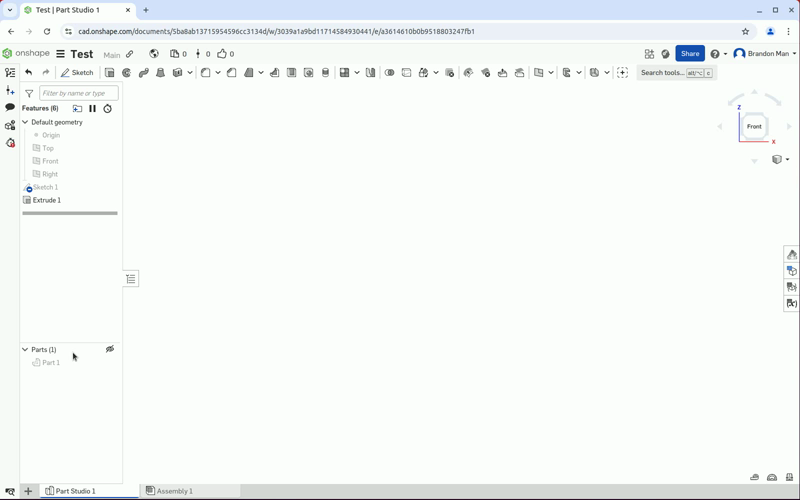
key_down(shift)
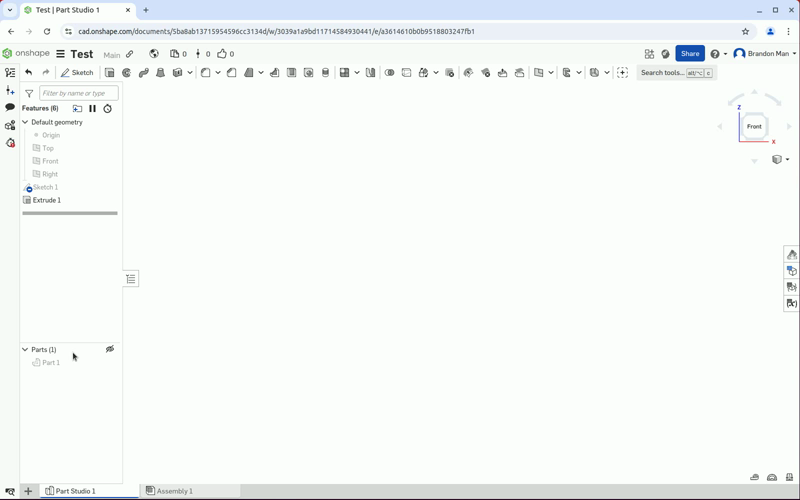
key(left)
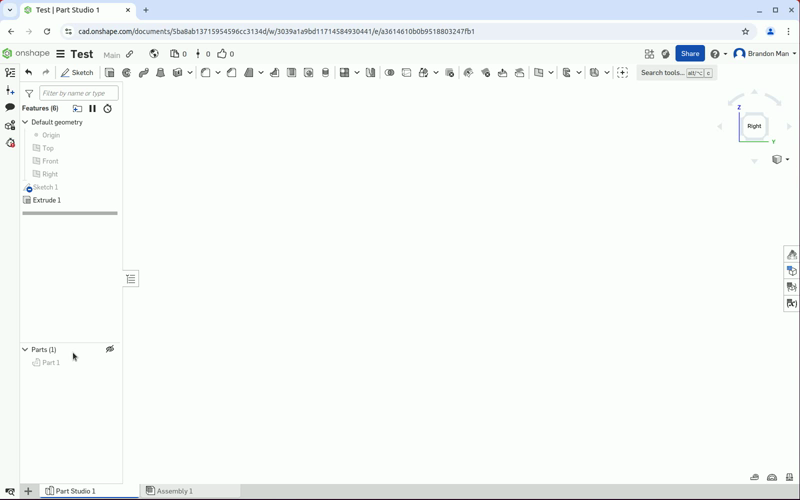
key_up(shift)
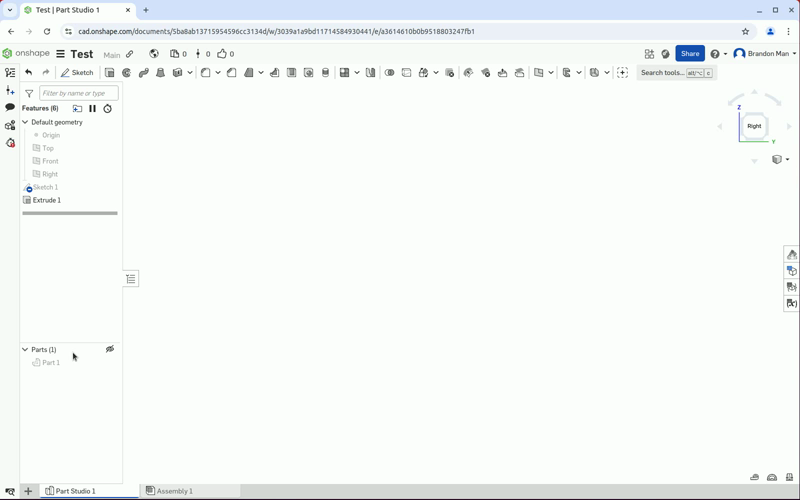
mouse_move(73, 352)
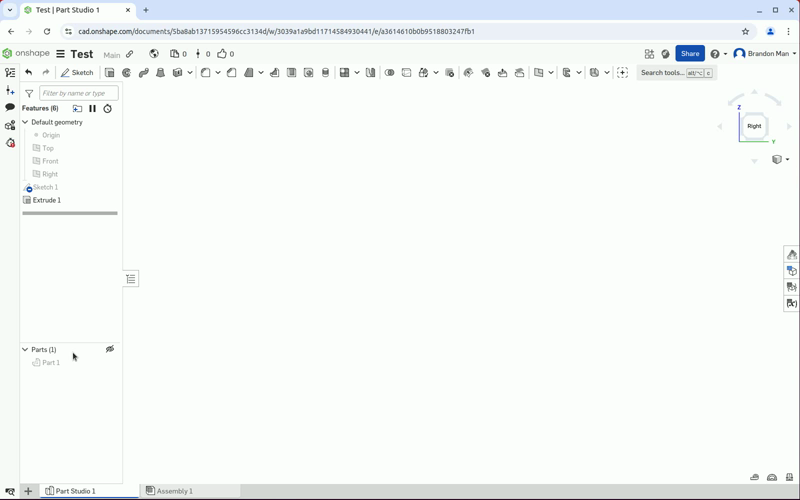
key(shift+y)
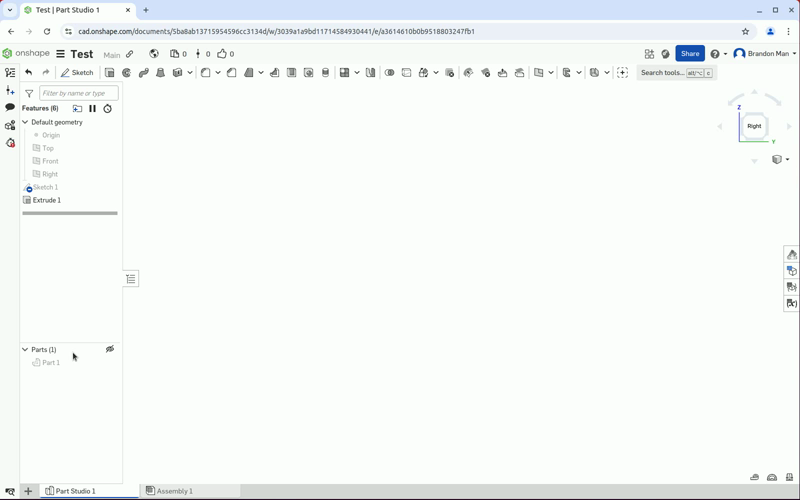
key(shift+s)
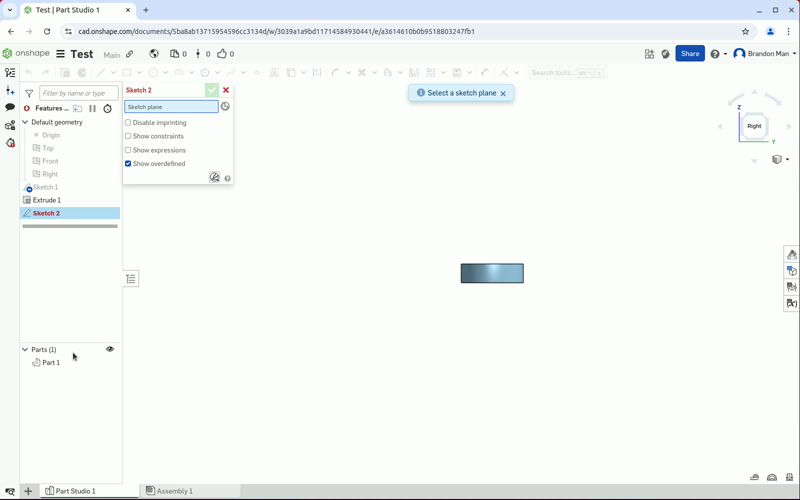
mouse_move(73, 176)
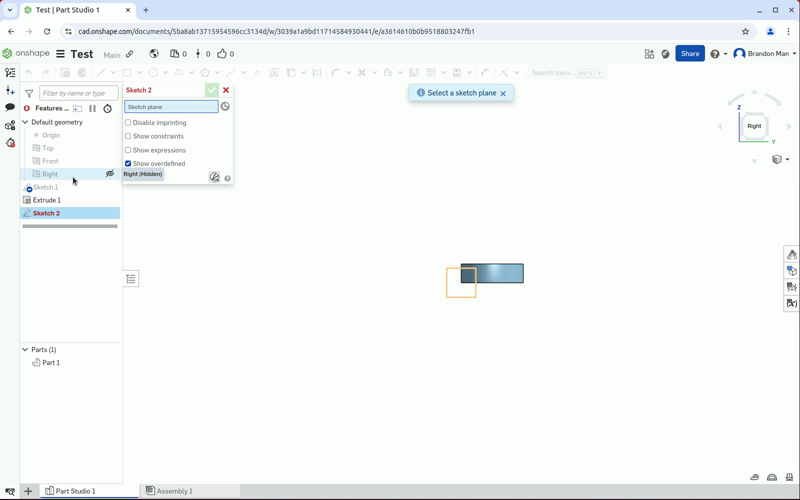
click(73, 176)
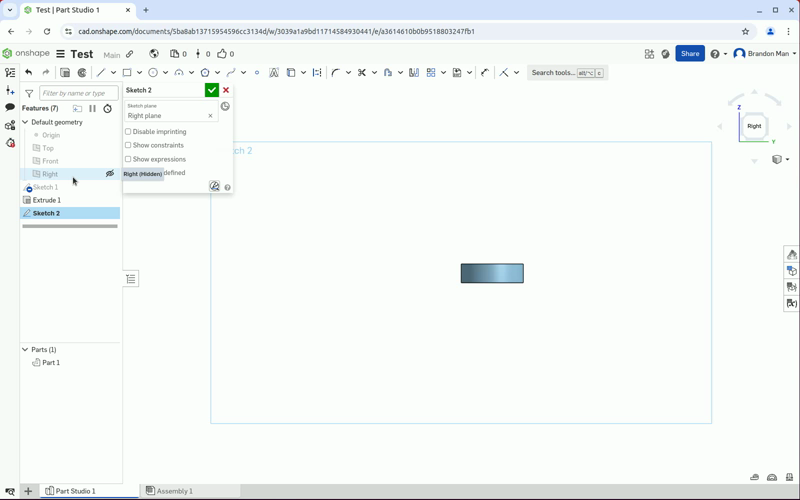
mouse_move(73, 352)
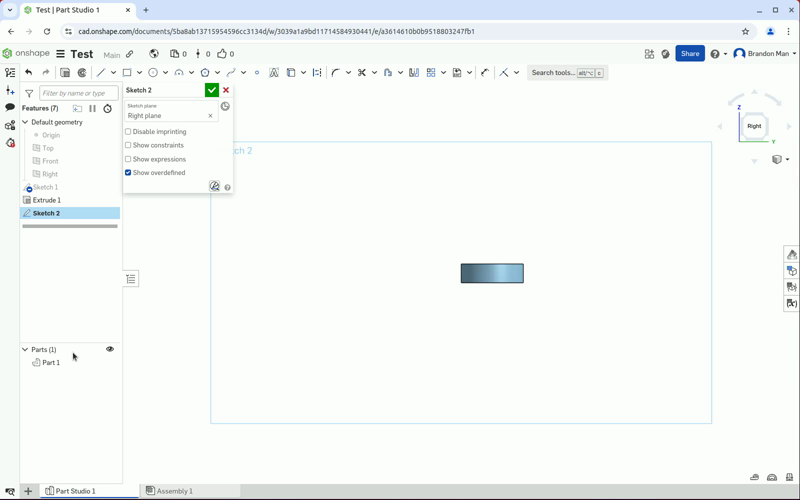
key(y)
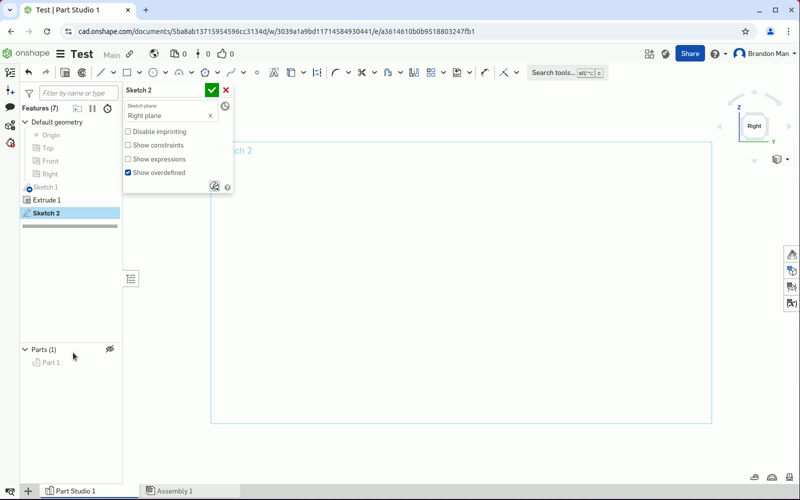
key(l)
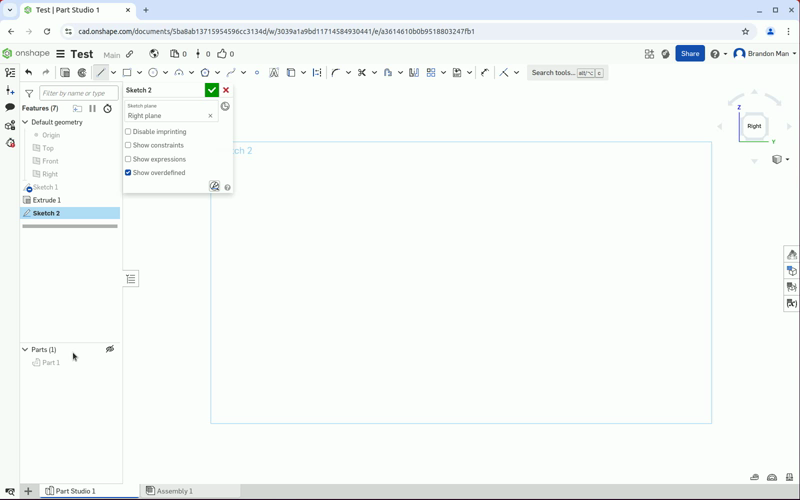
key_down(shift)
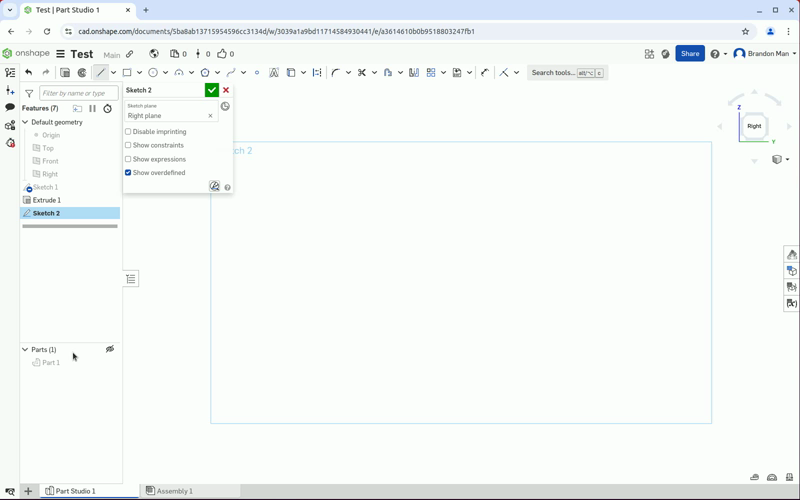
mouse_move(460, 264)
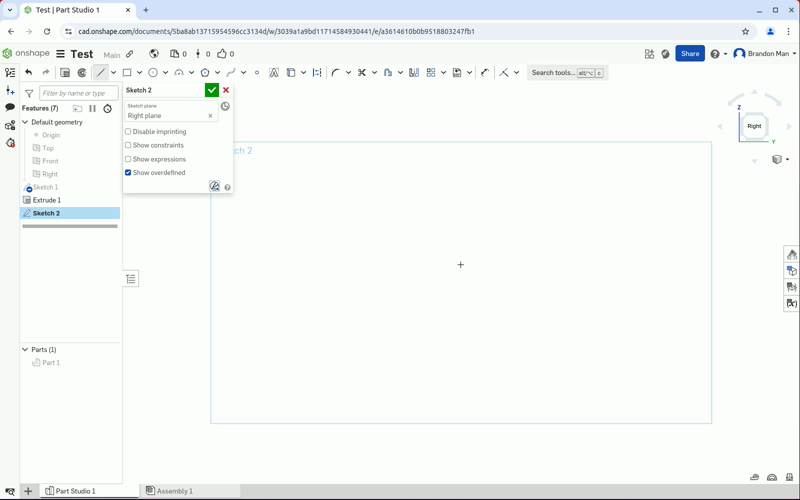
click(460, 264)
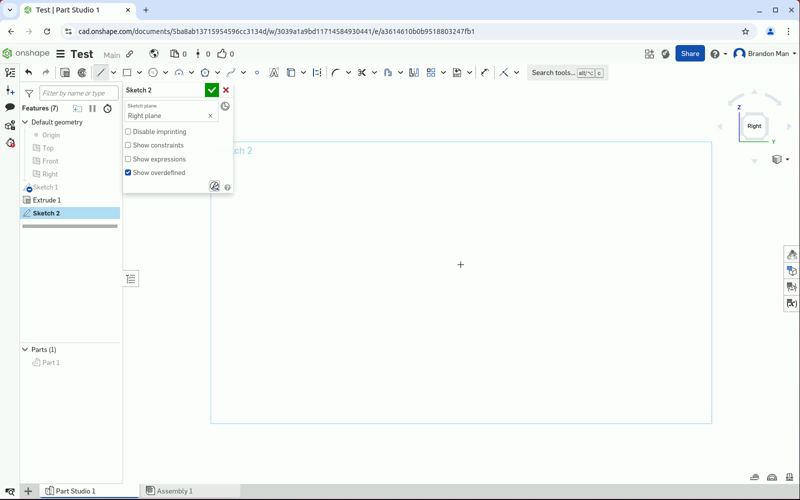
key_up(shift)
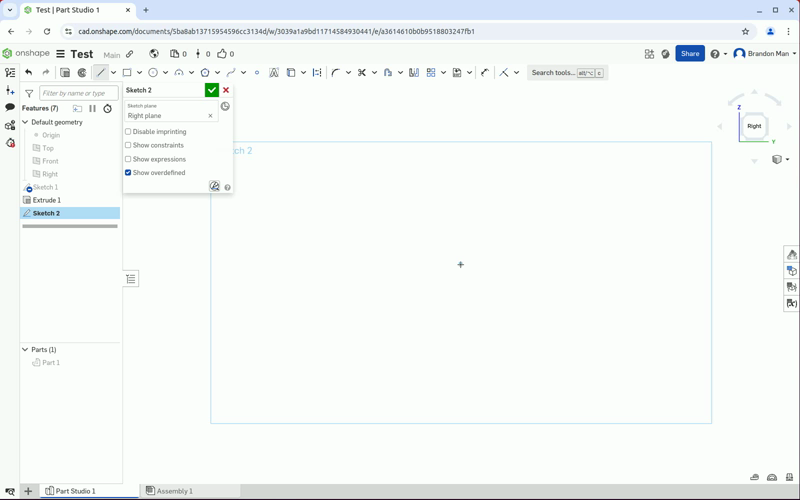
key_down(shift)
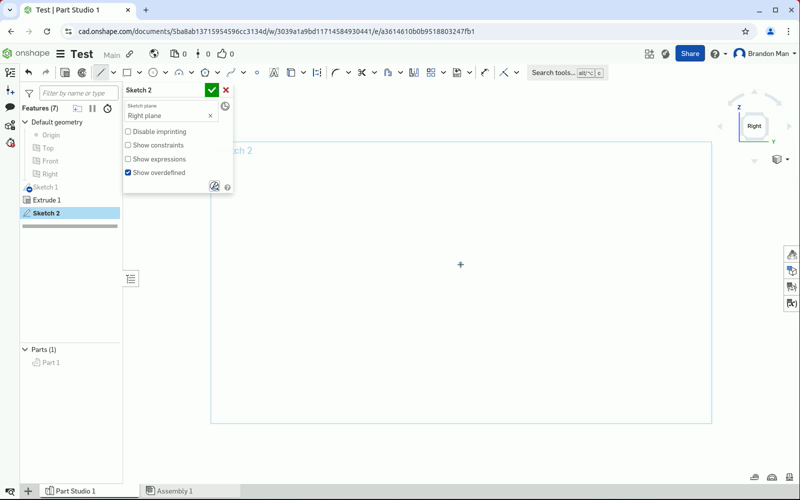
mouse_move(524, 264)
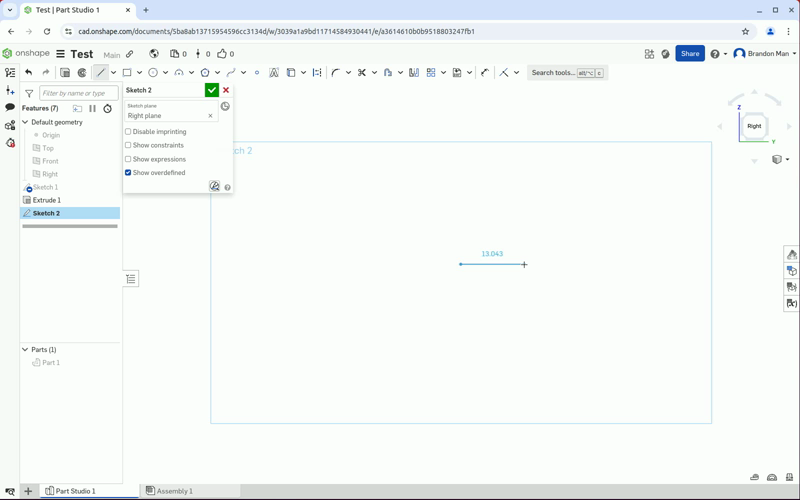
click(524, 264)
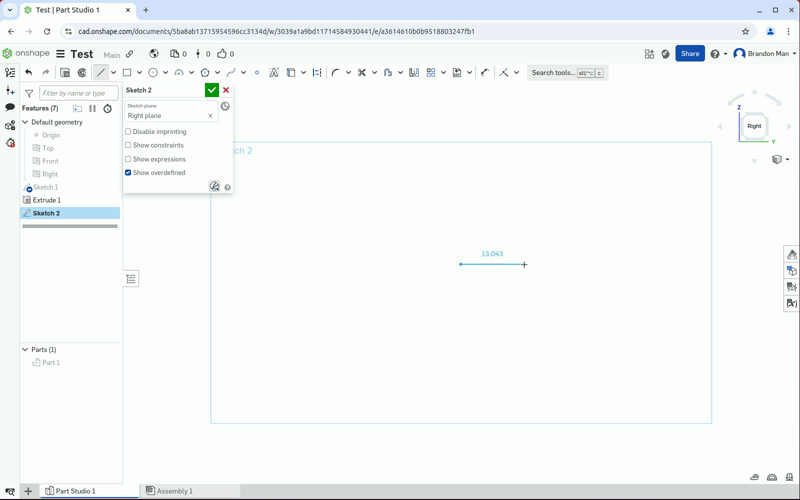
key_up(shift)
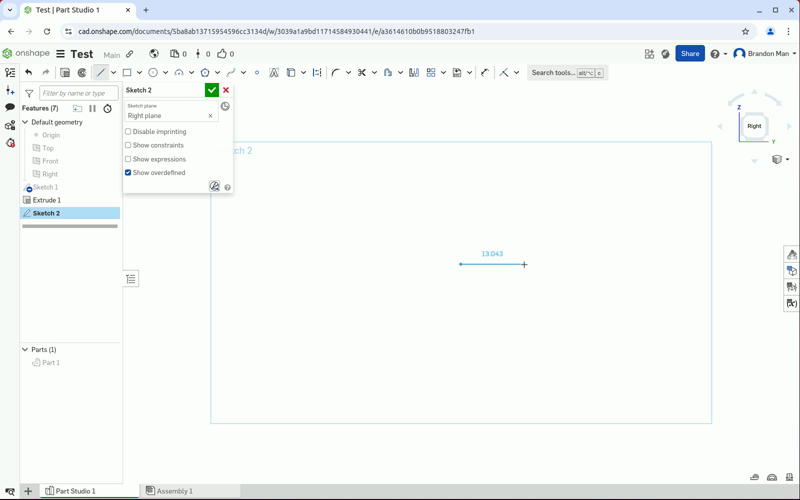
key_down(shift)
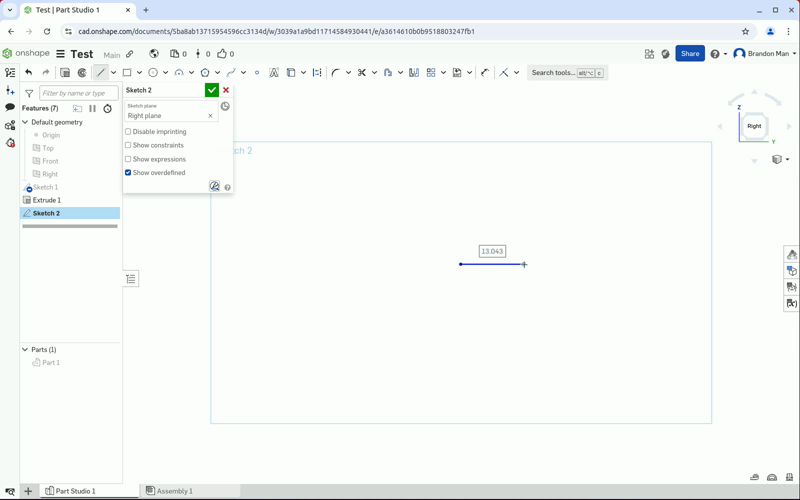
mouse_move(524, 201)
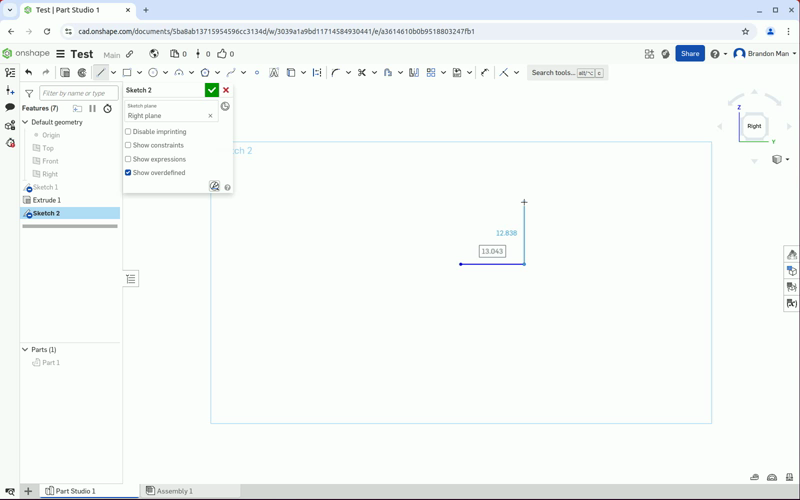
click(524, 201)
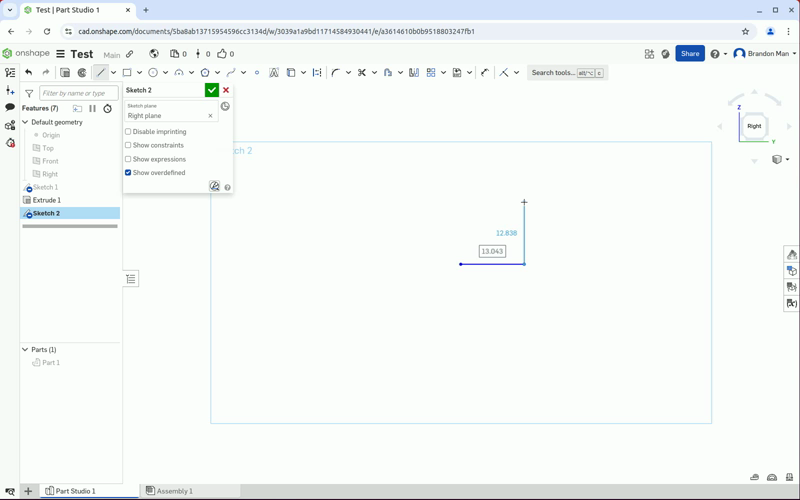
key_up(shift)
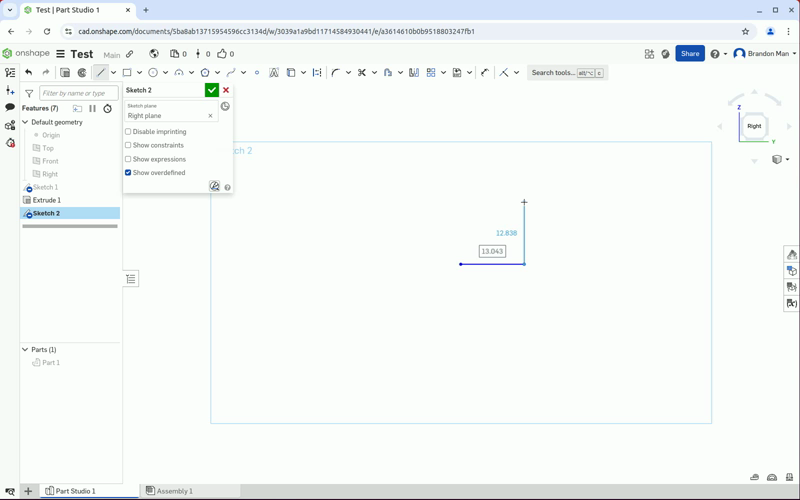
key(esc)
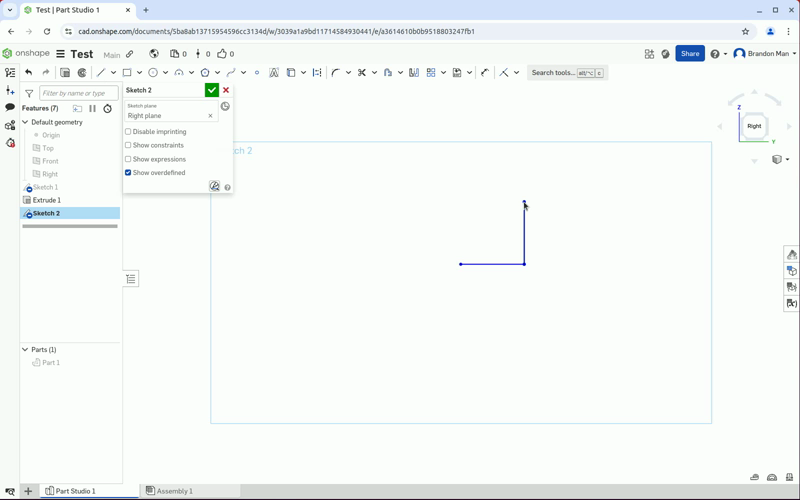
key(a)
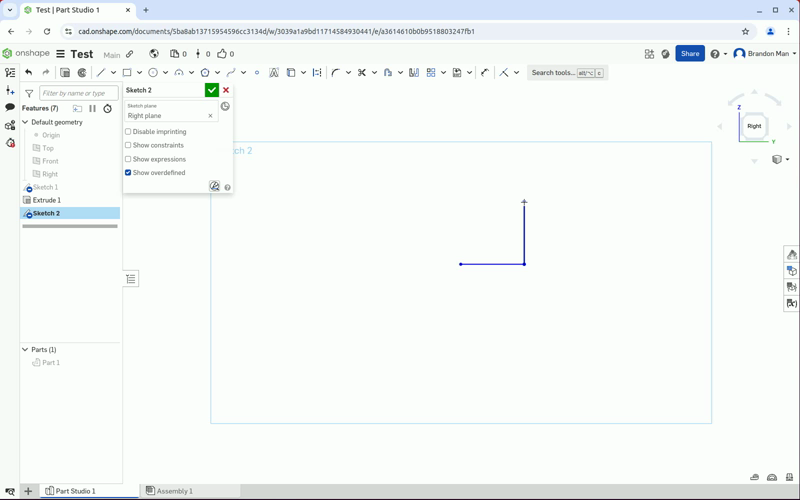
mouse_move(524, 201)
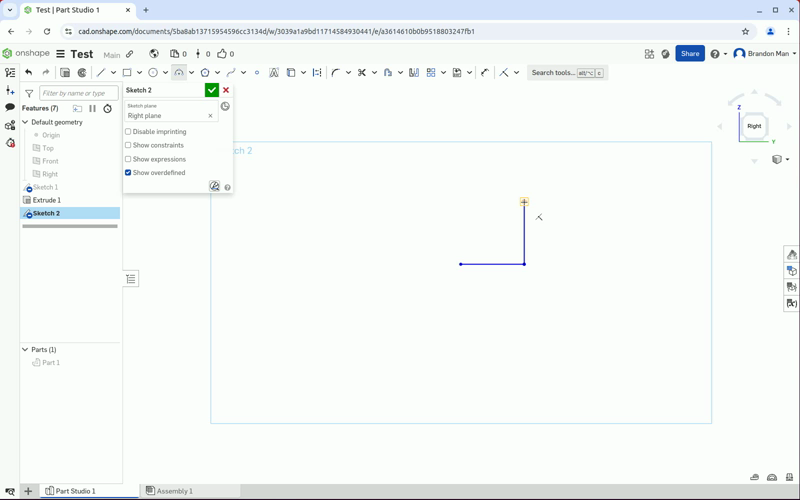
click(524, 201)
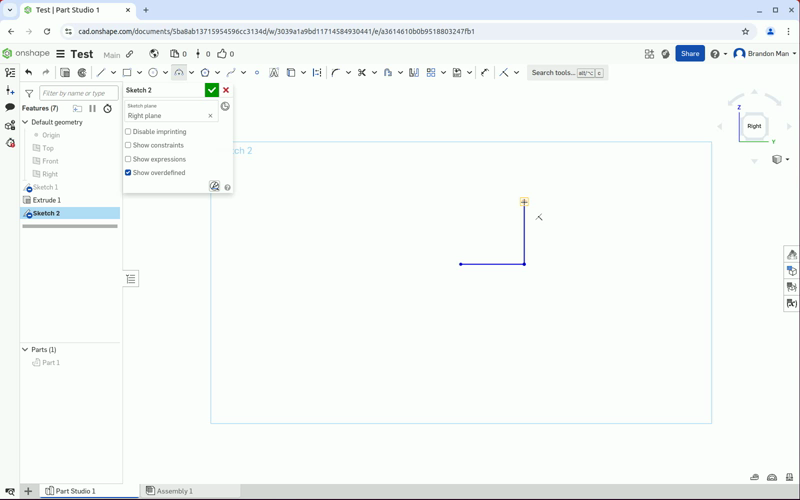
key_down(shift)
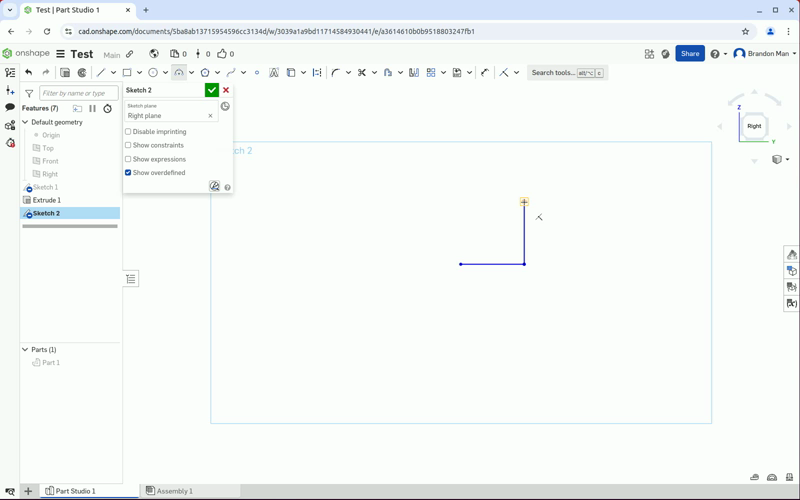
mouse_move(460, 201)
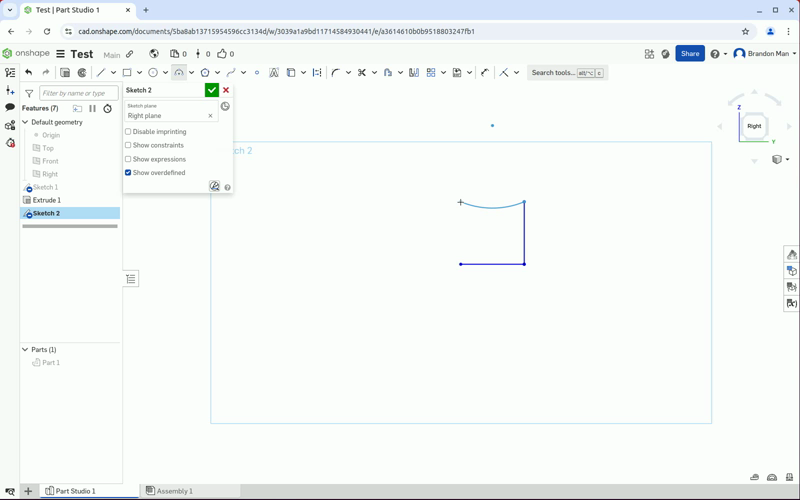
click(460, 201)
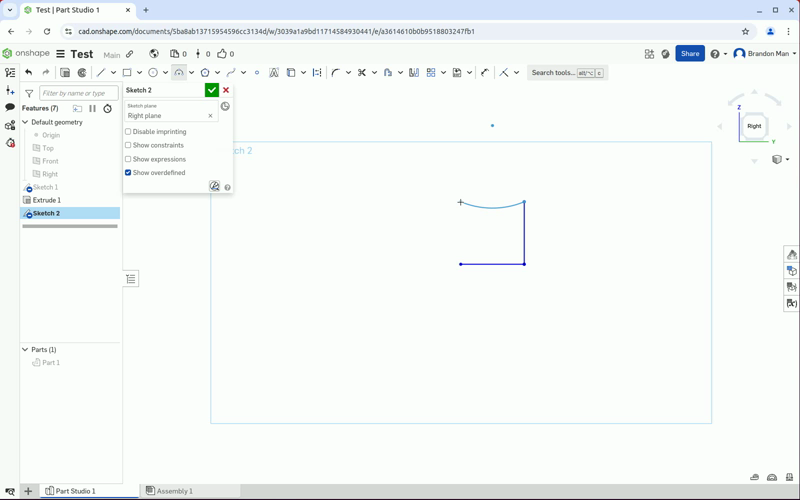
mouse_move(492, 170)
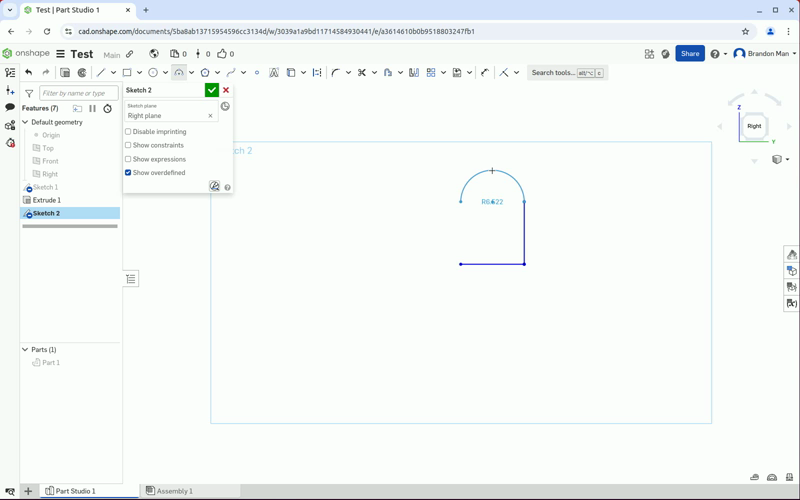
click(492, 170)
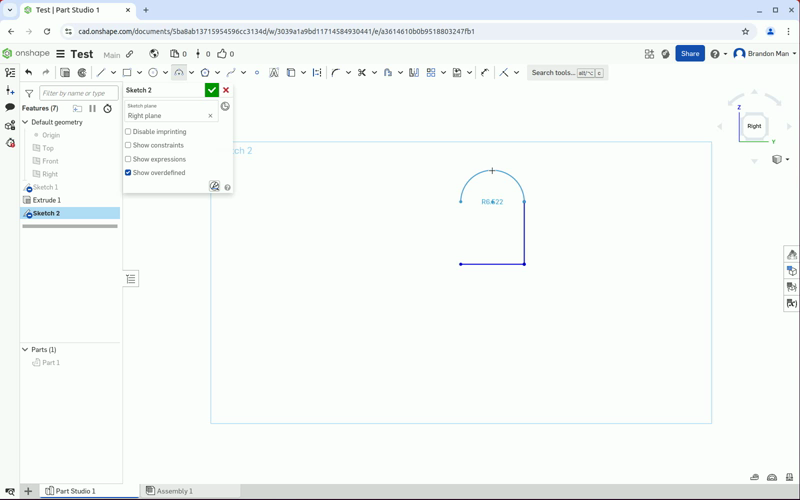
key_up(shift)
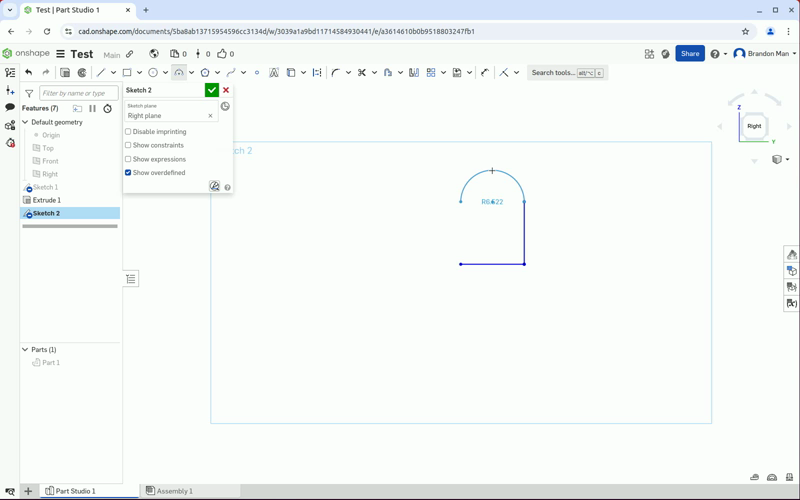
key(esc)
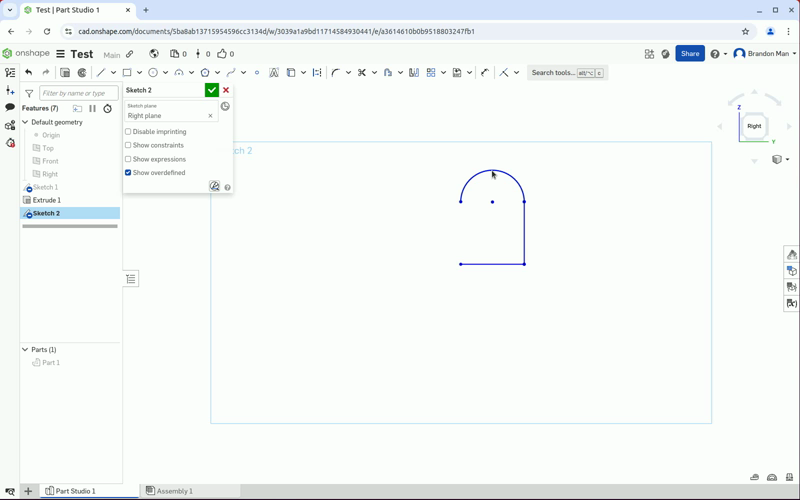
key(l)
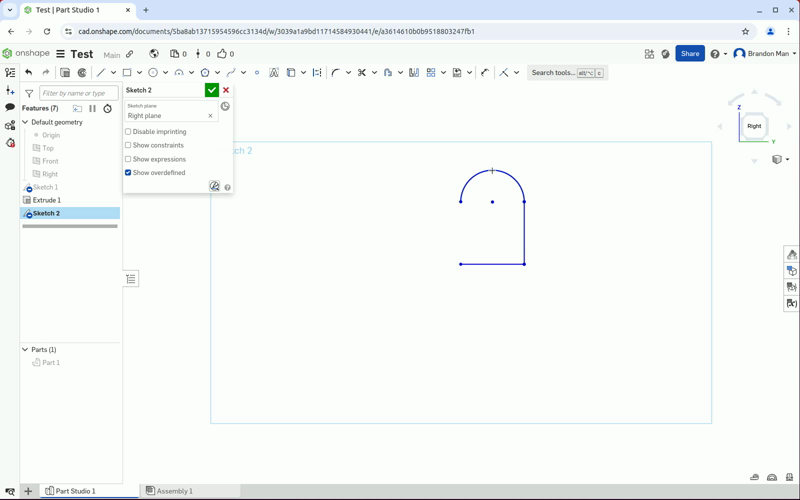
mouse_move(460, 201)
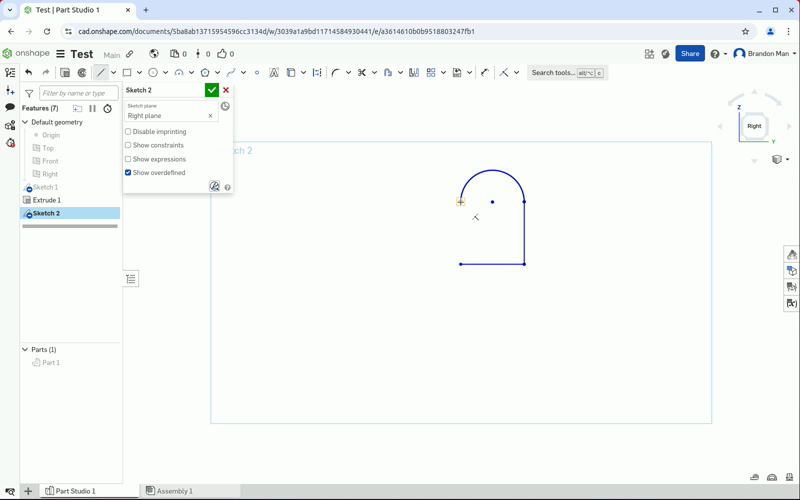
click(460, 201)
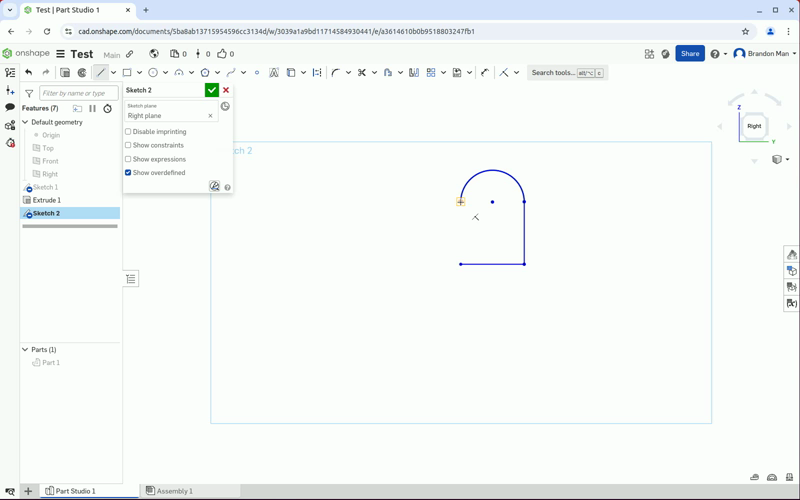
key_down(shift)
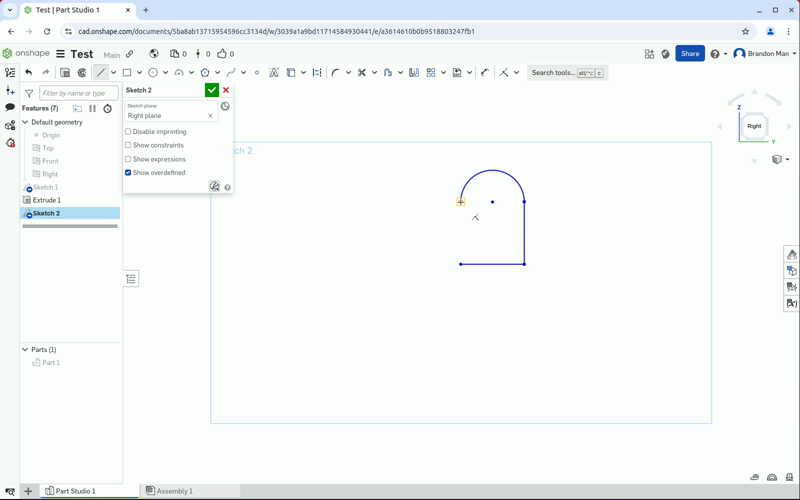
mouse_move(460, 264)
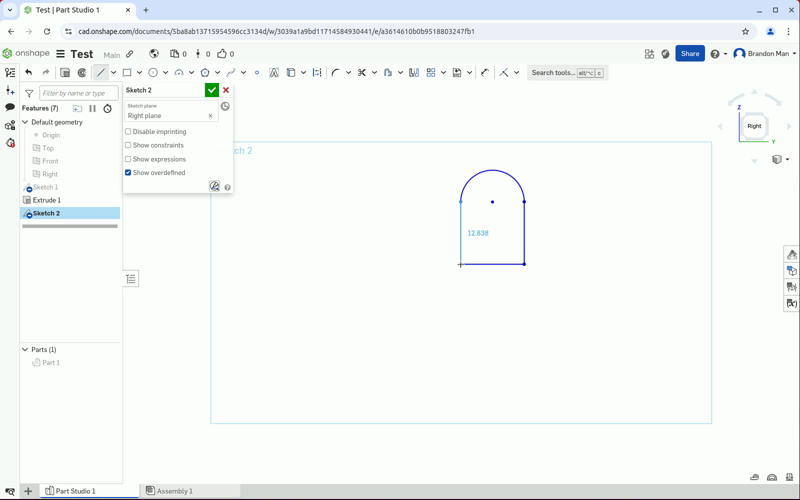
key_up(shift)
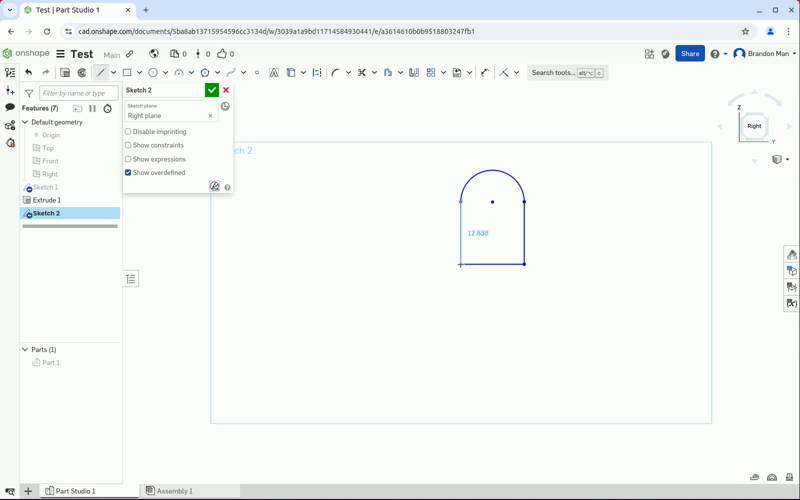
click(460, 264)
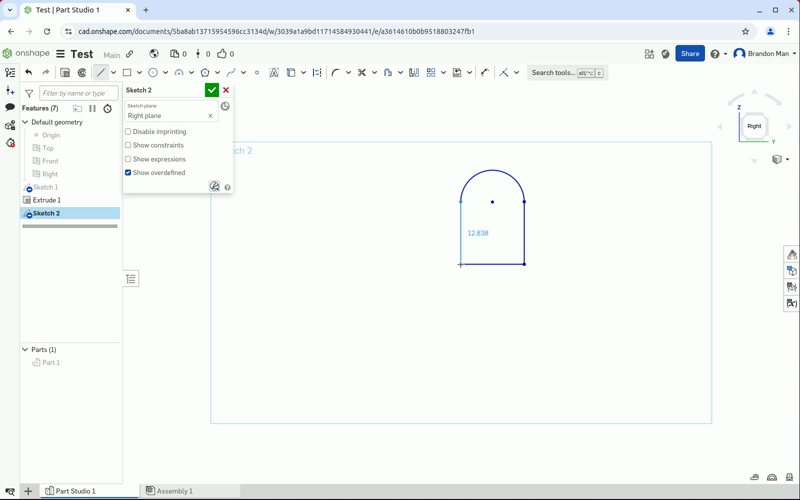
key(esc)
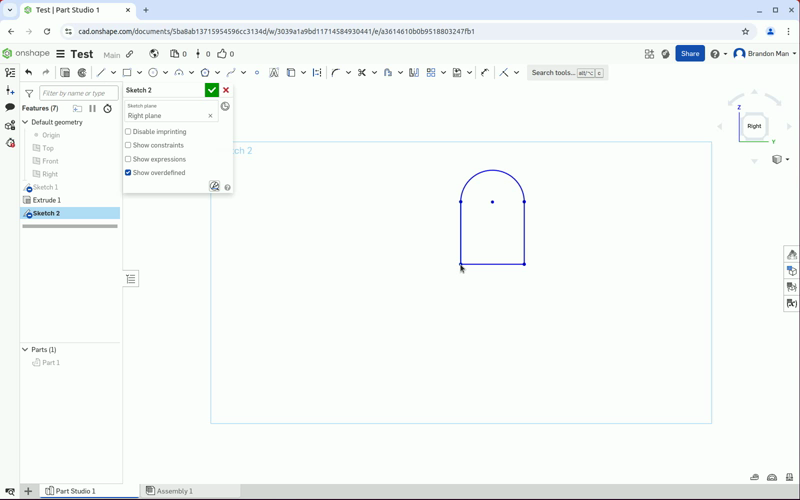
mouse_move(489, 236)
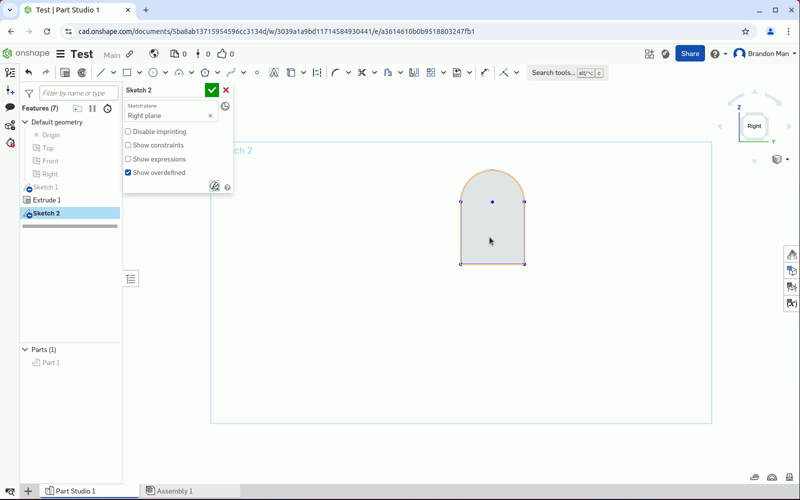
click(489, 236)
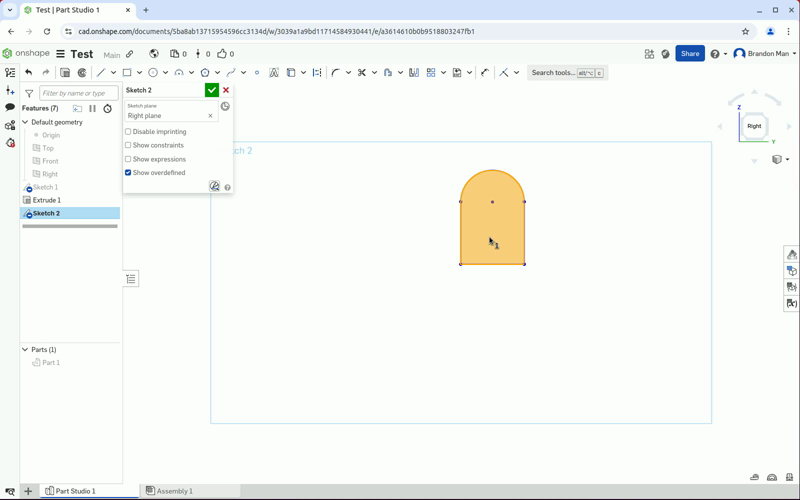
mouse_move(73, 352)
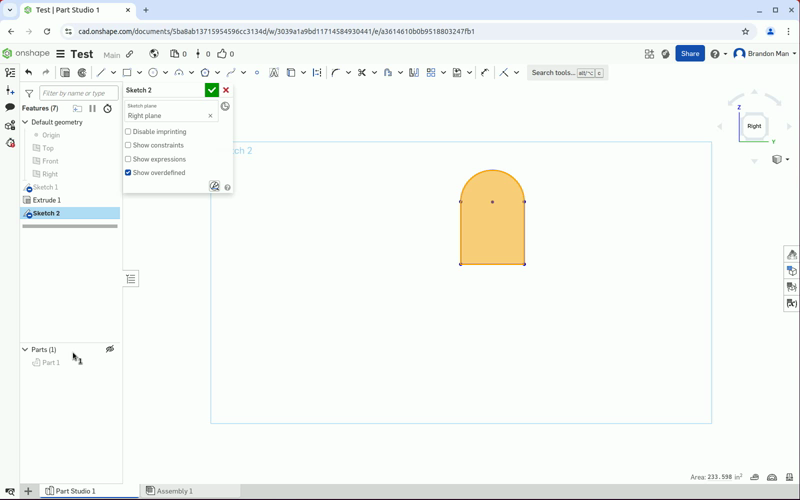
key(shift+y)
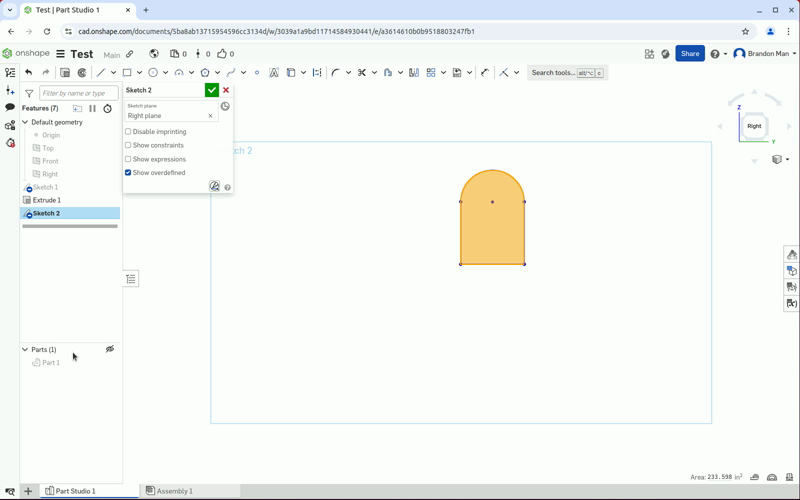
key(shift+e)
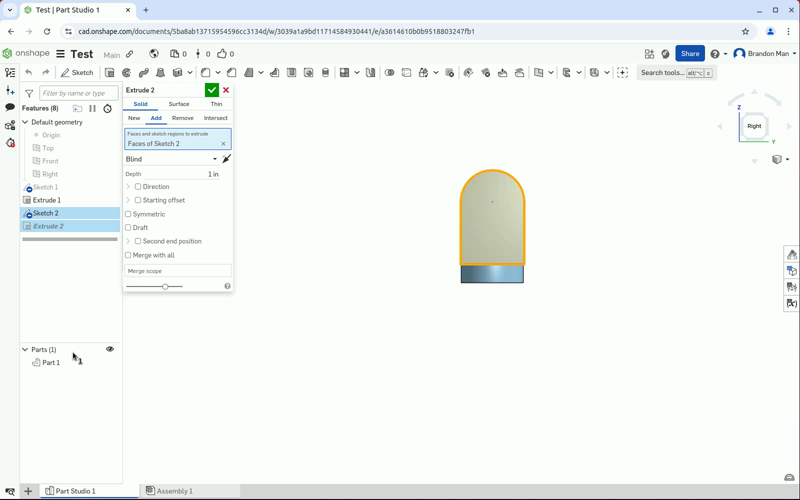
mouse_move(143, 106)
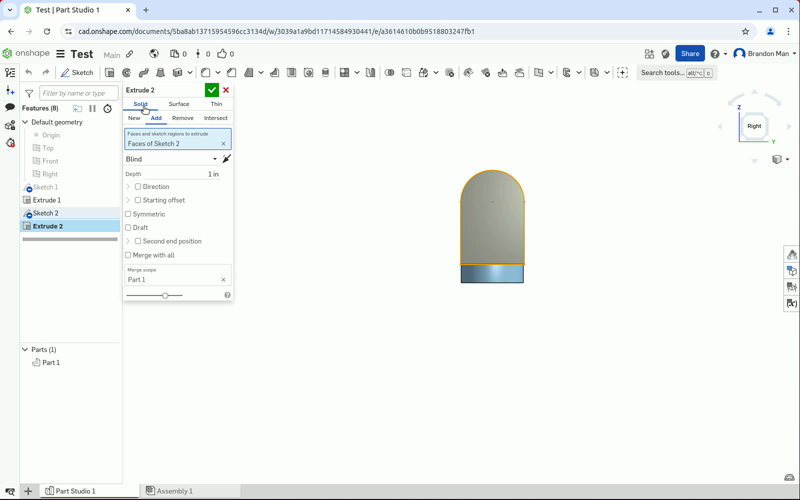
click(143, 106)
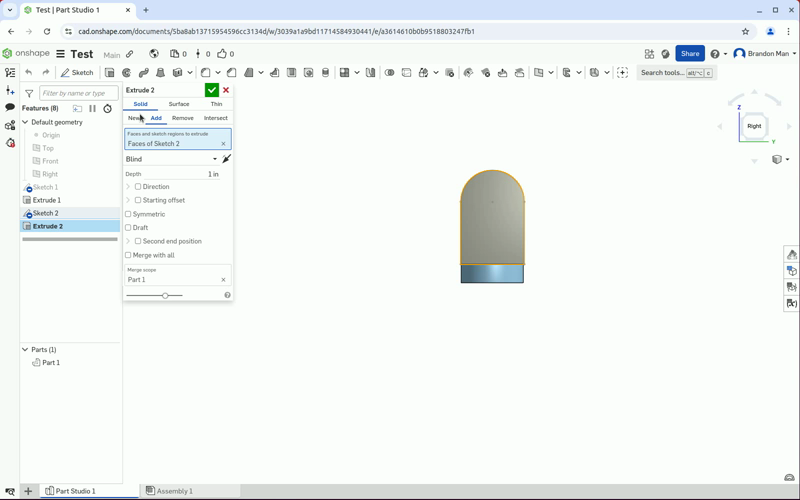
mouse_move(137, 120)
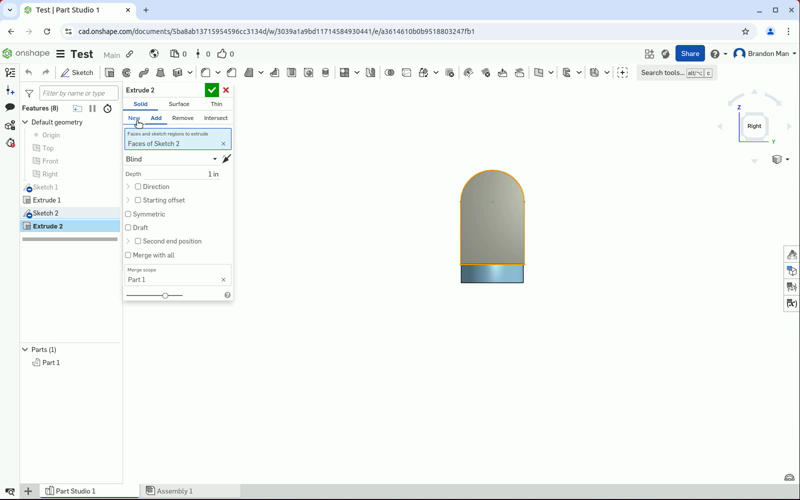
click(137, 120)
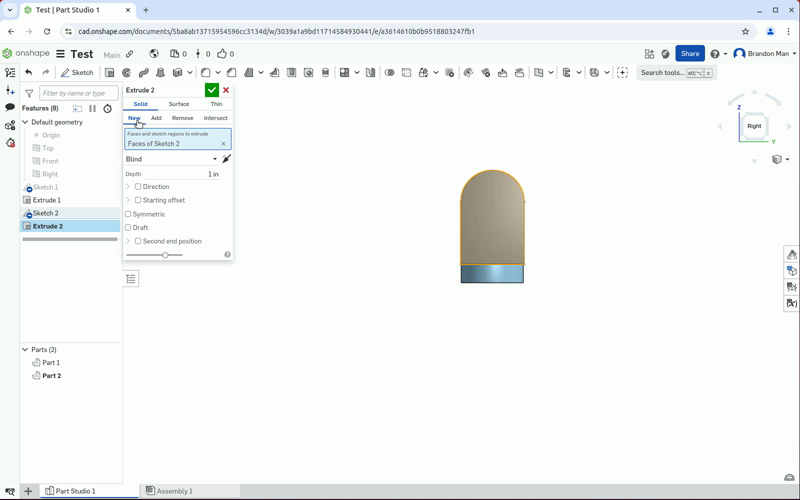
key(tab, 4)
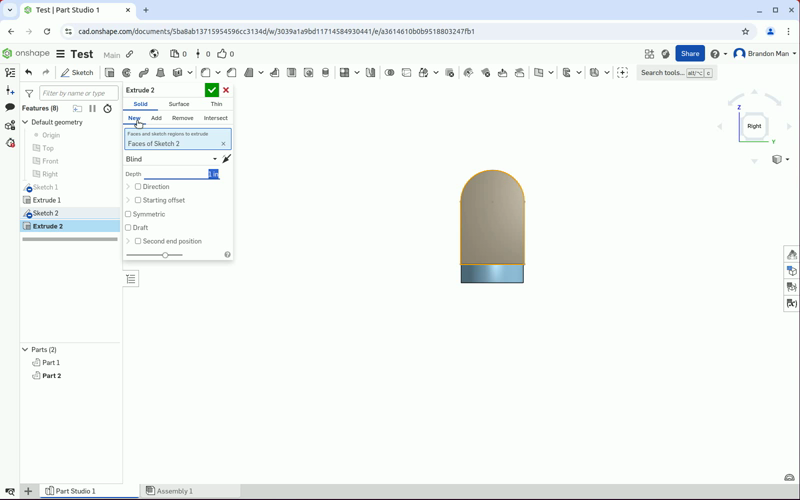
text(3.851)
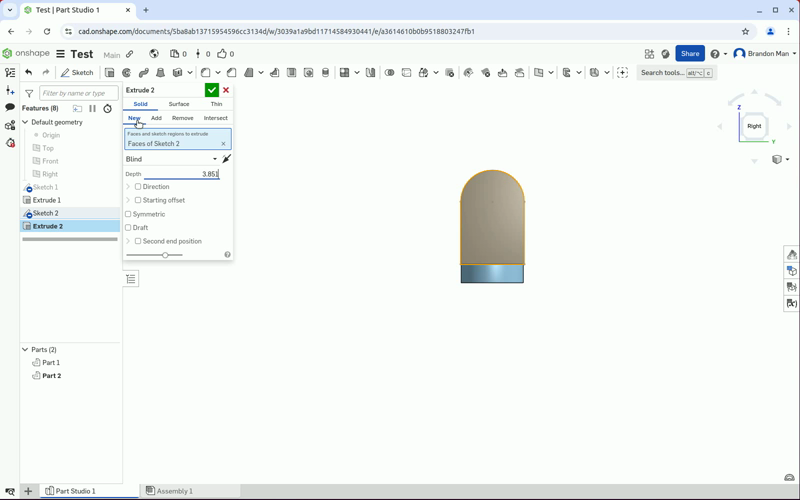
key(enter)
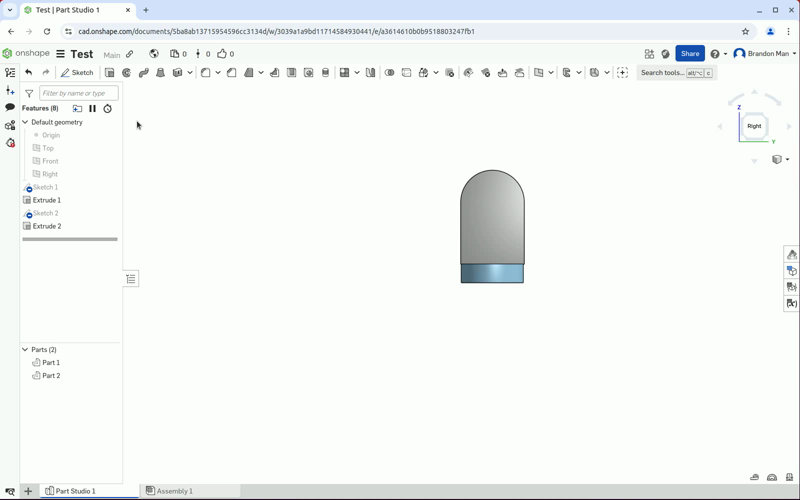
key(shift+h)
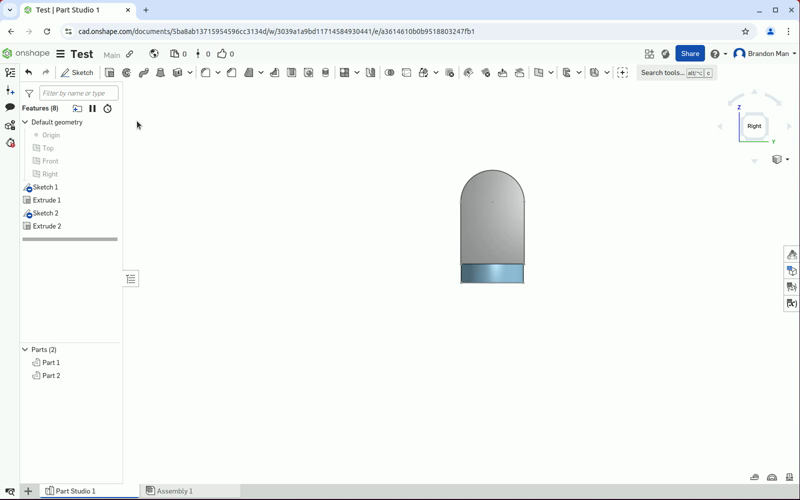
key(shift+h)
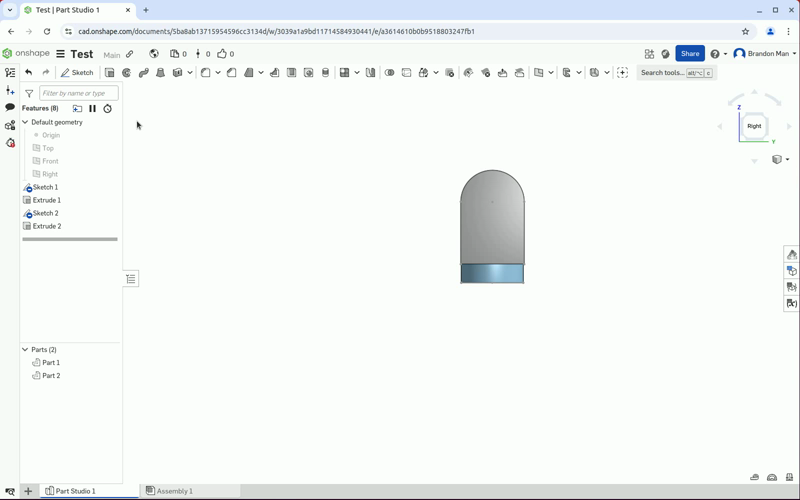
key(shift+7)
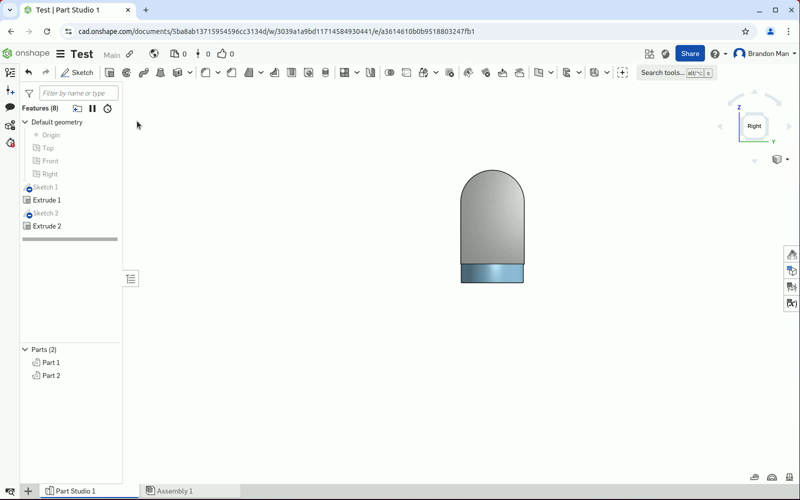
key(right, 2)
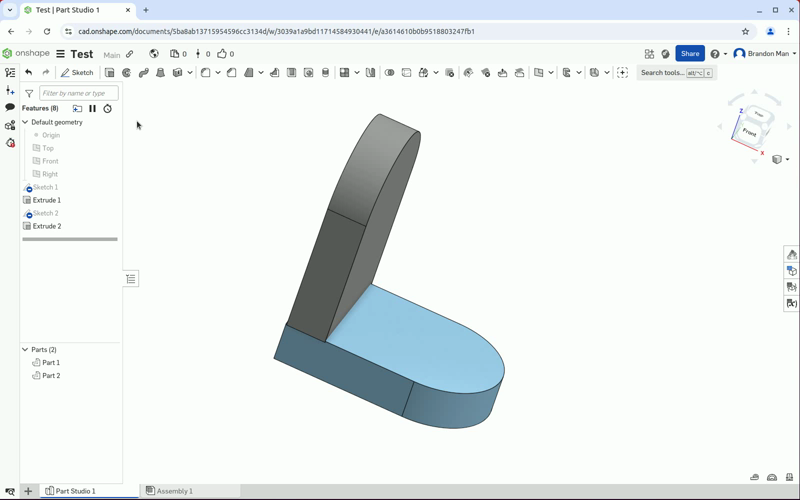
key(down, 2)
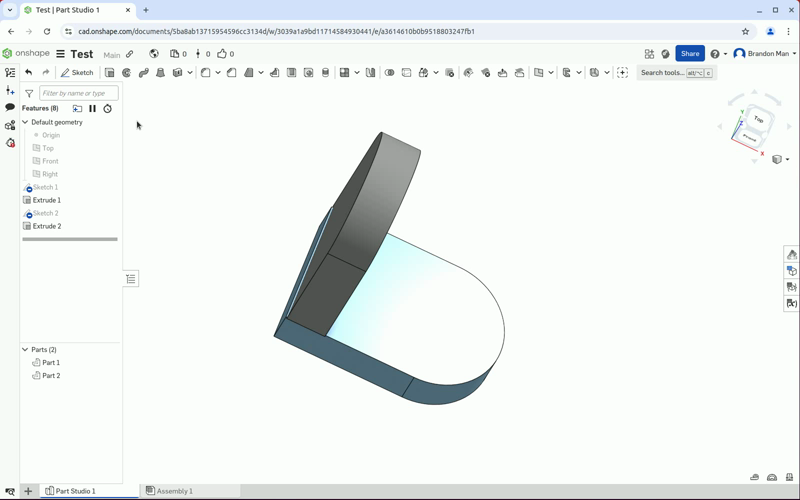
key(up, 2)
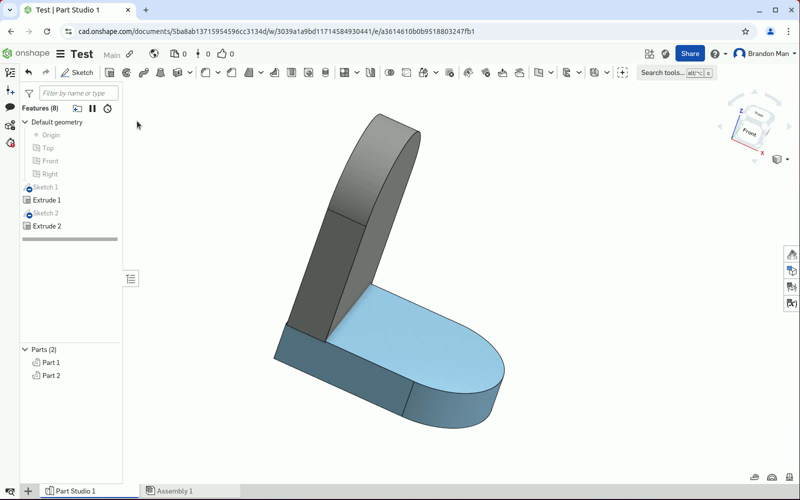
key(left, 2)
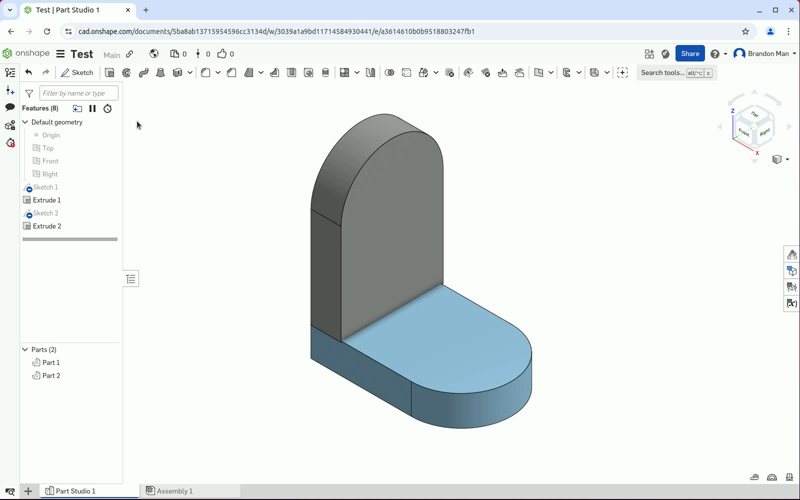
mouse_move(73, 189)
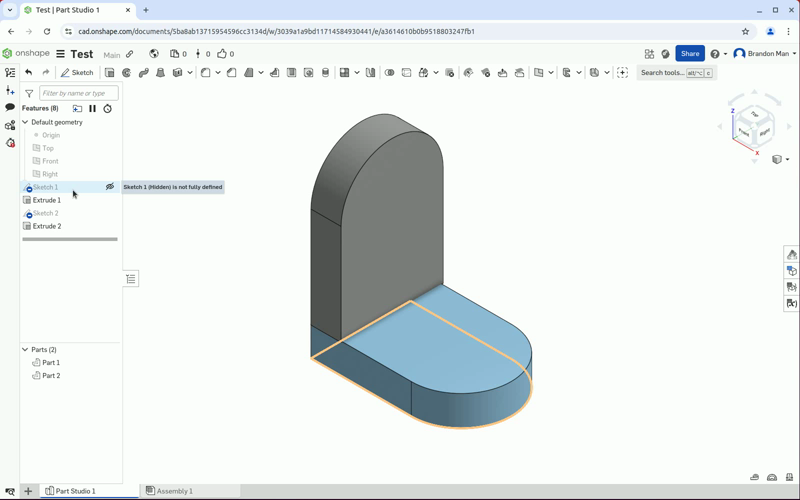
click(73, 189)